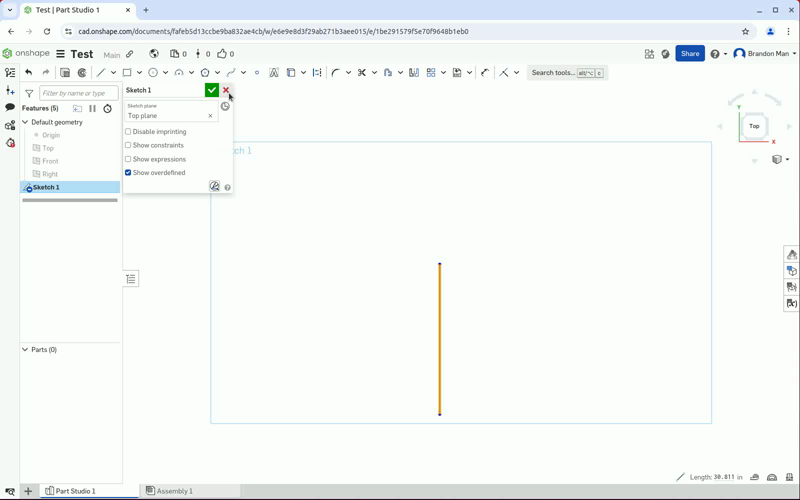
key(shift+h)
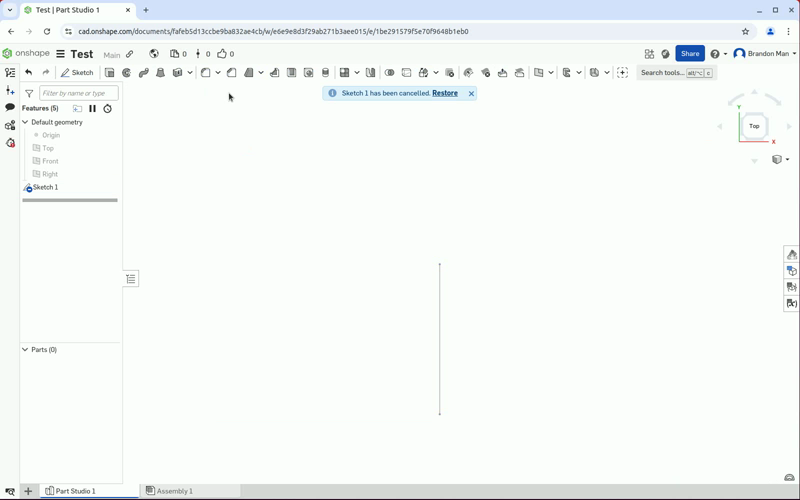
key(shift+s)
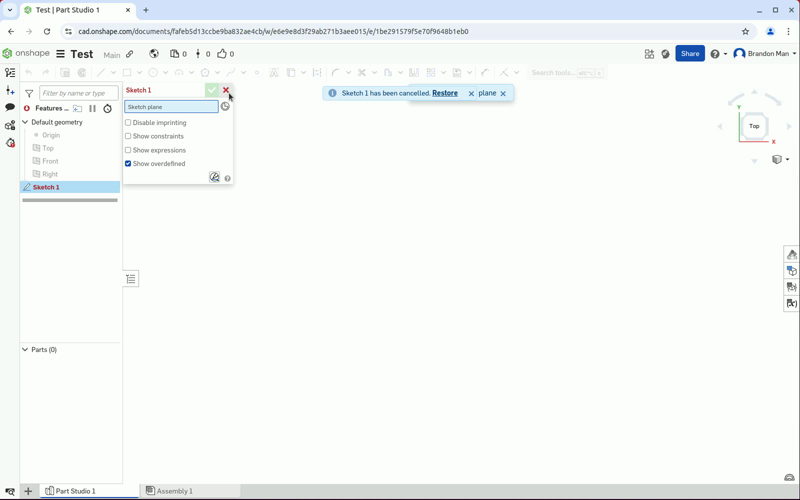
mouse_move(73, 150)
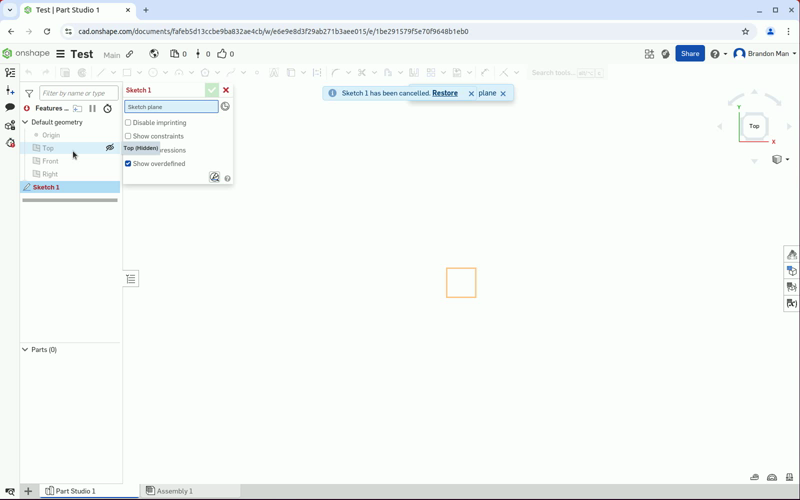
click(73, 150)
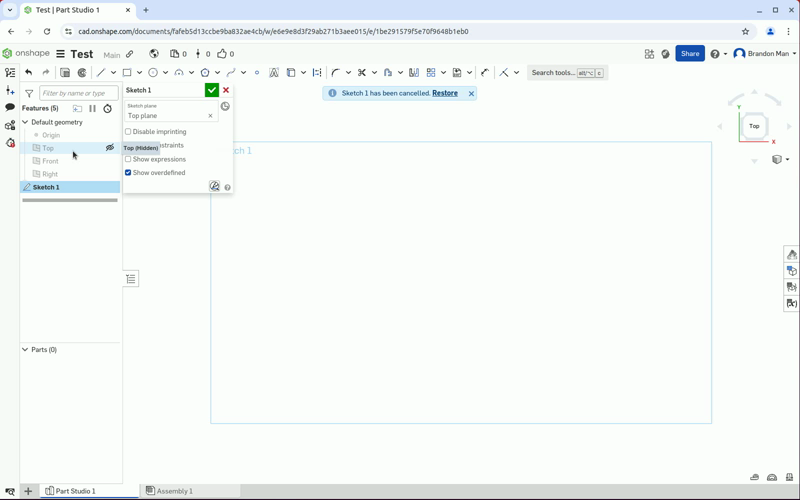
mouse_move(73, 352)
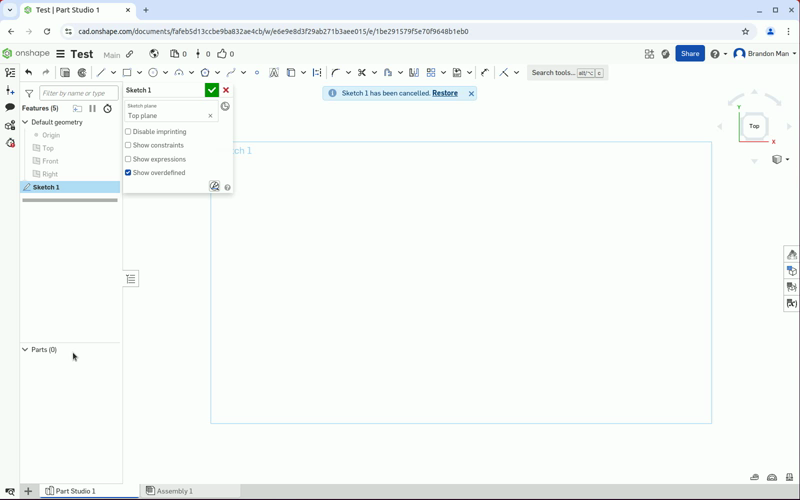
key(y)
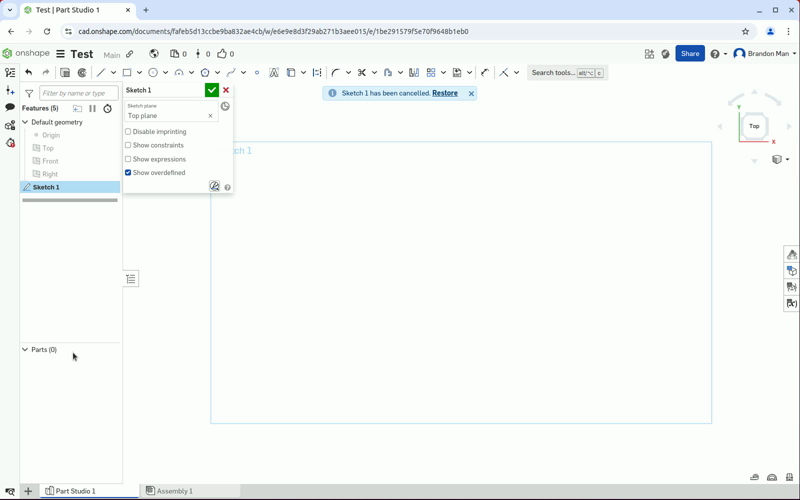
key(l)
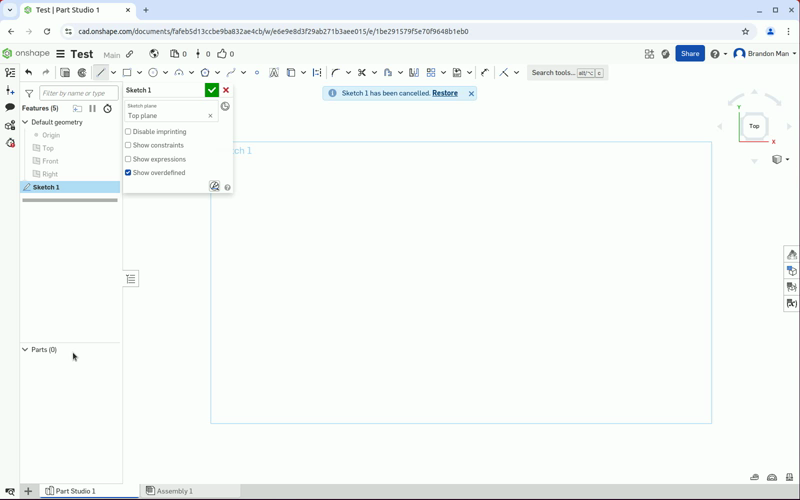
key_down(shift)
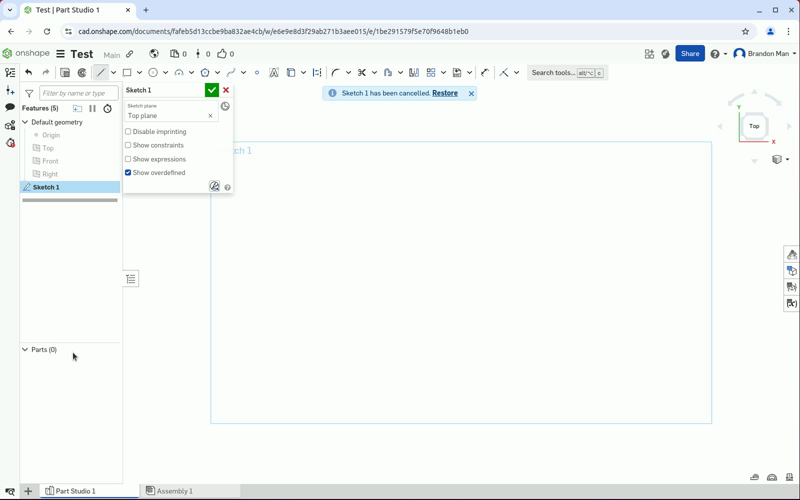
mouse_move(418, 395)
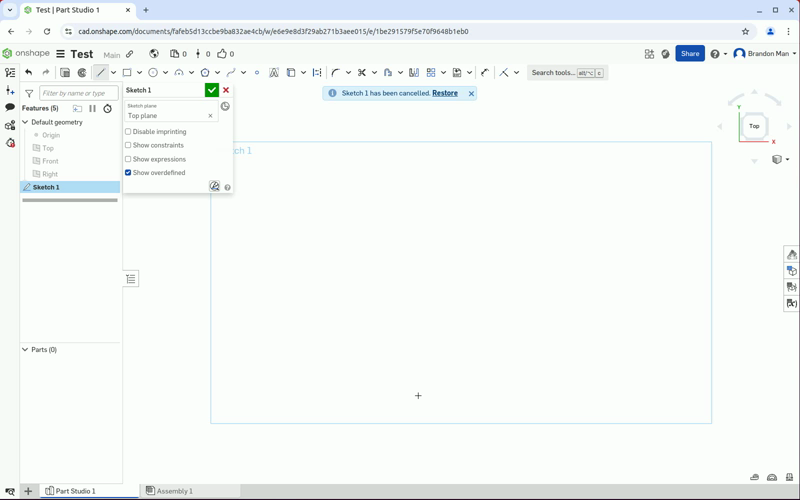
click(418, 395)
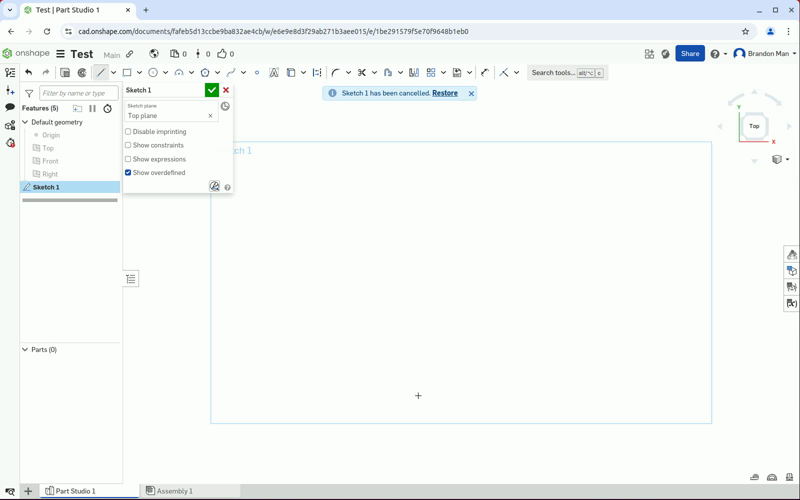
key_up(shift)
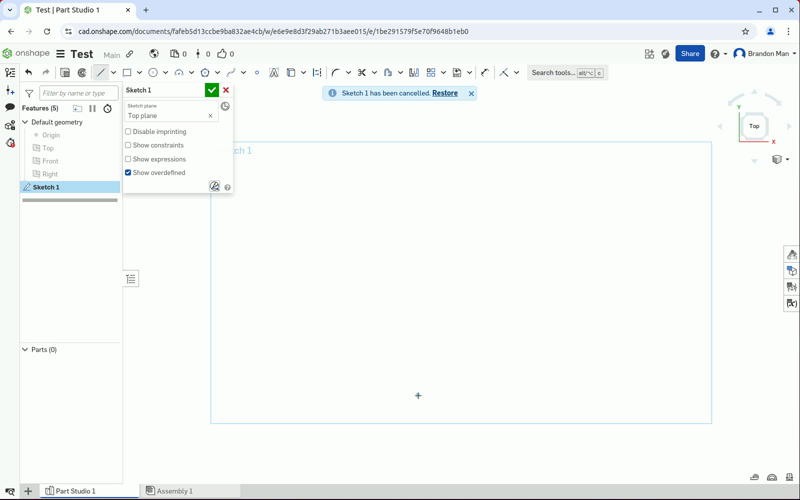
key_down(shift)
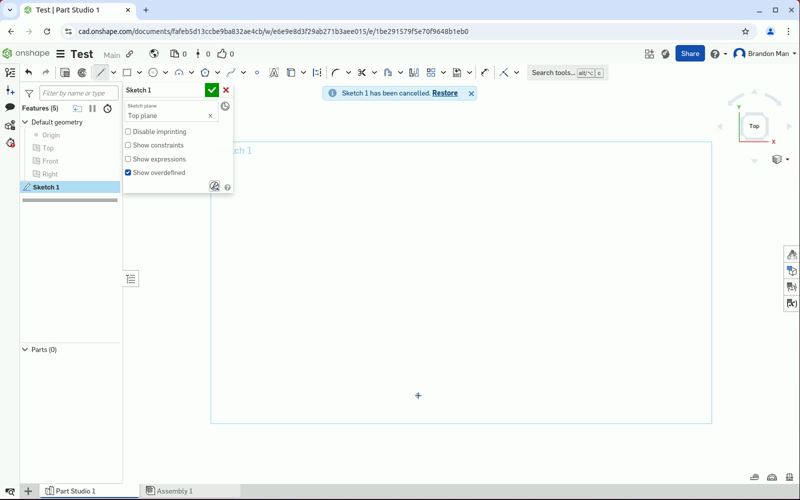
mouse_move(502, 395)
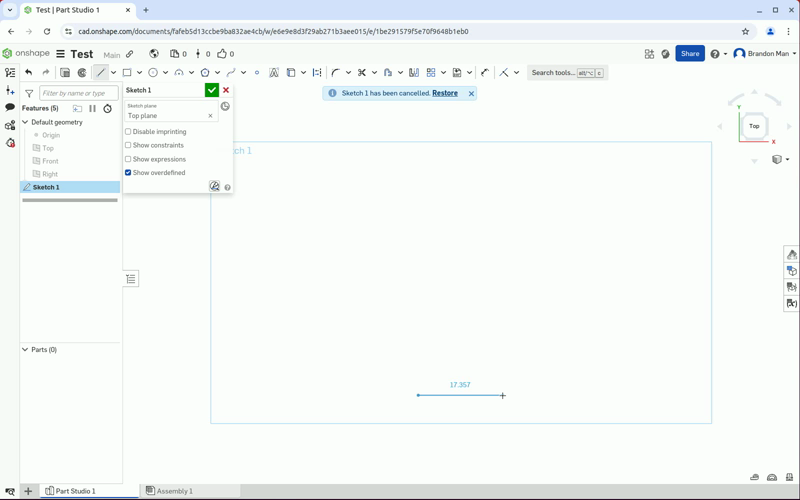
click(502, 395)
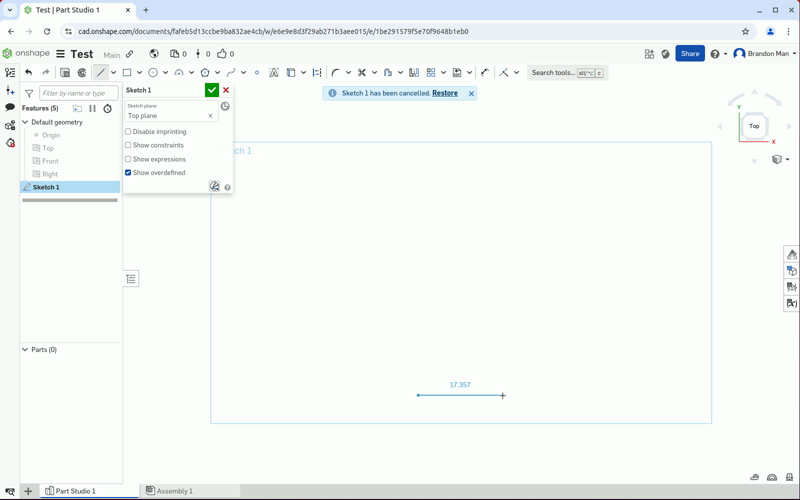
key_up(shift)
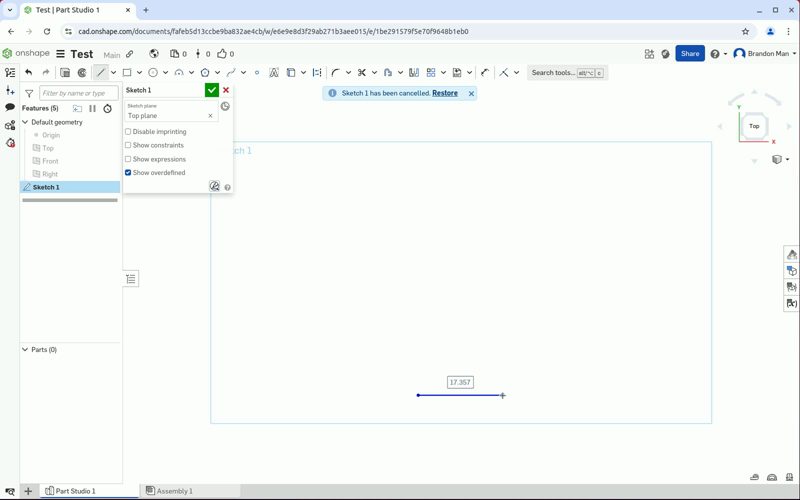
key_down(shift)
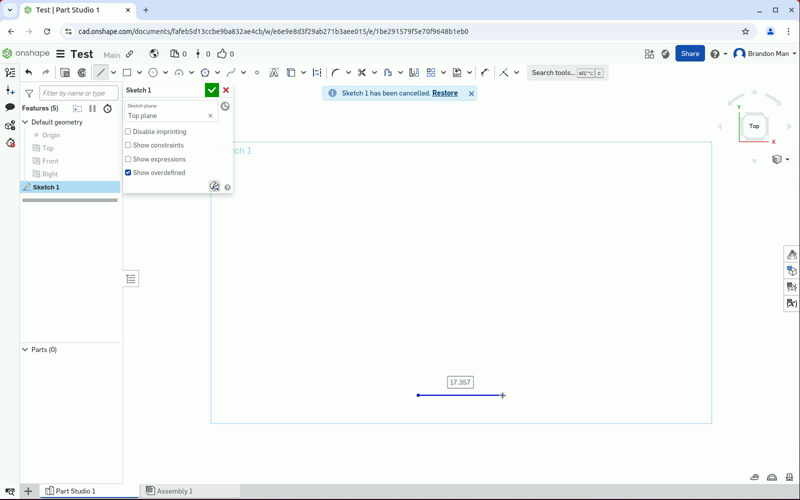
mouse_move(502, 282)
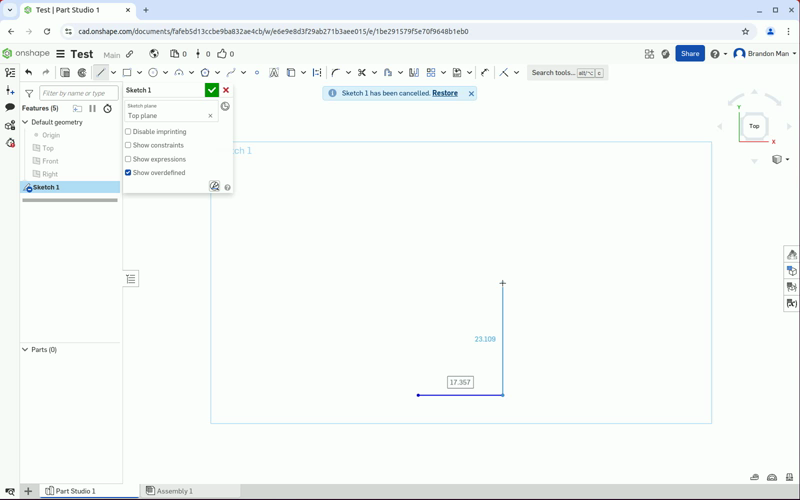
click(502, 282)
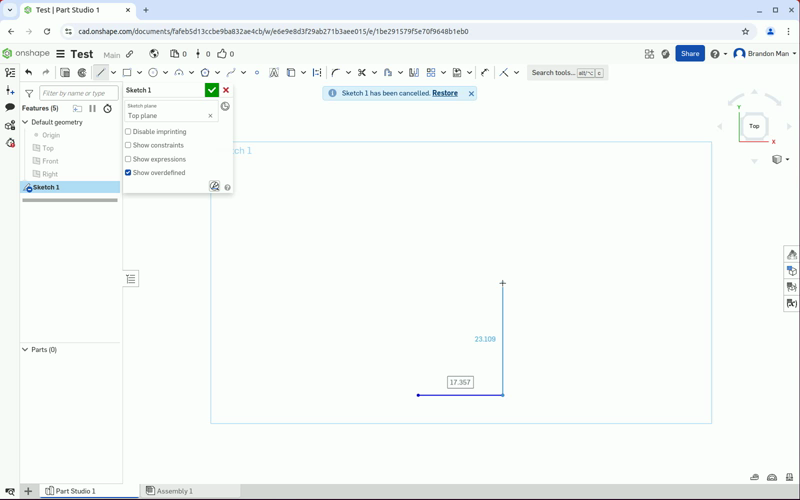
key_up(shift)
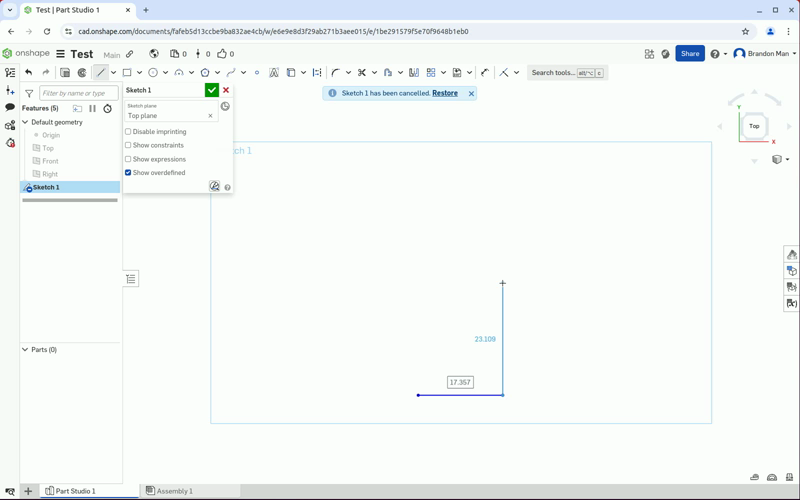
key_down(shift)
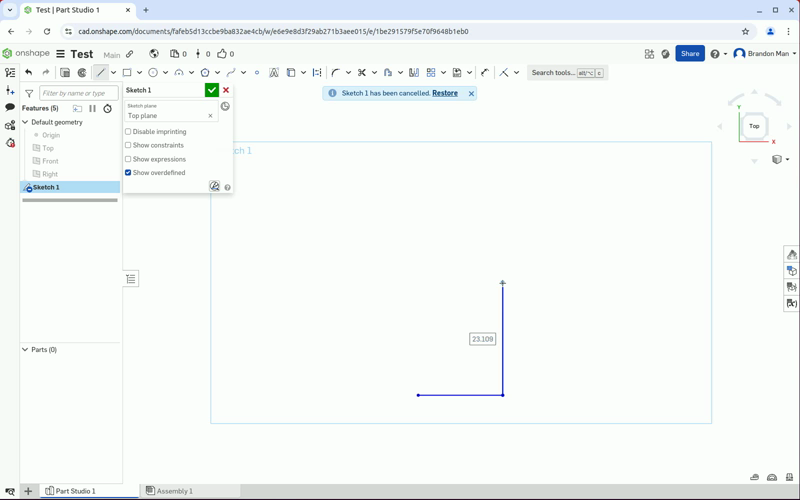
mouse_move(532, 282)
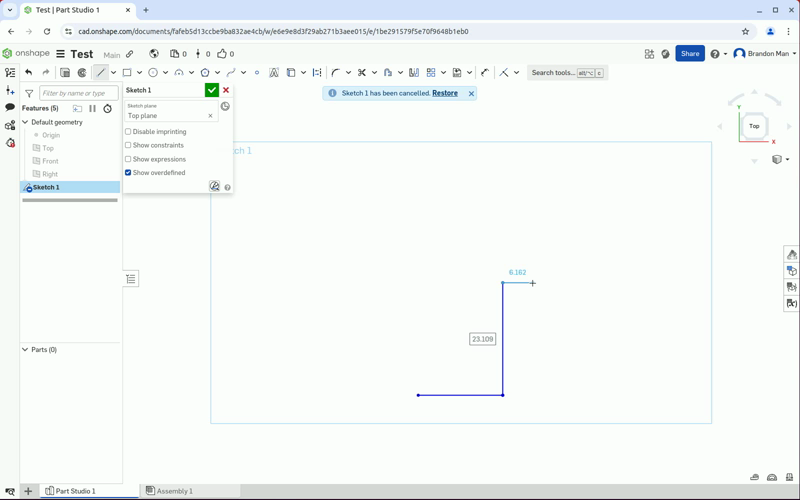
mouse_move(461, 282)
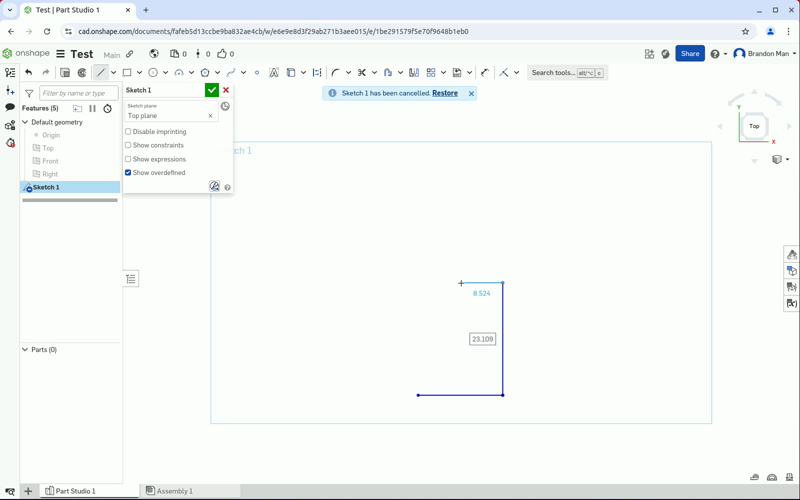
click(461, 282)
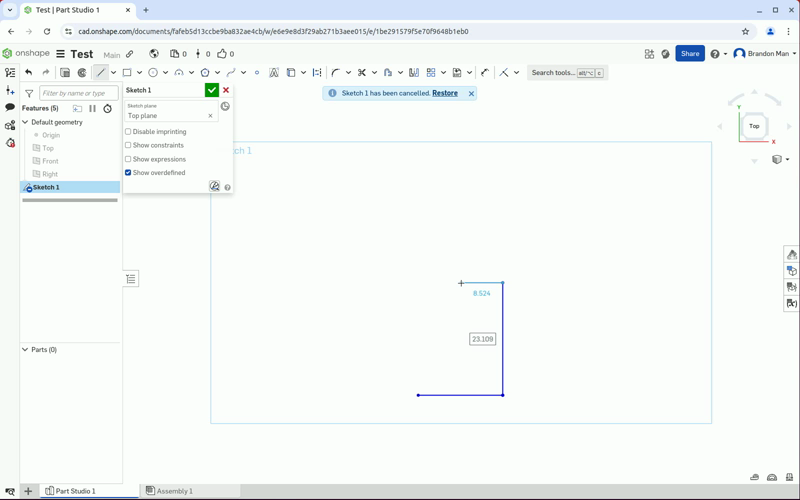
key_up(shift)
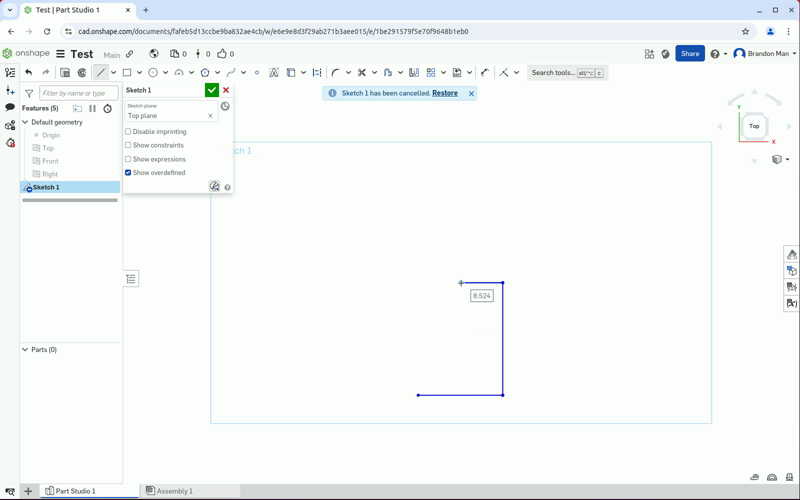
key_down(shift)
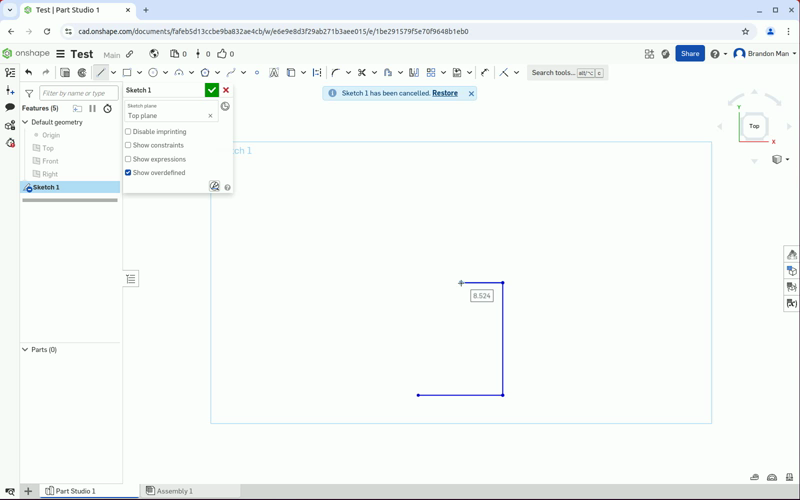
mouse_move(491, 282)
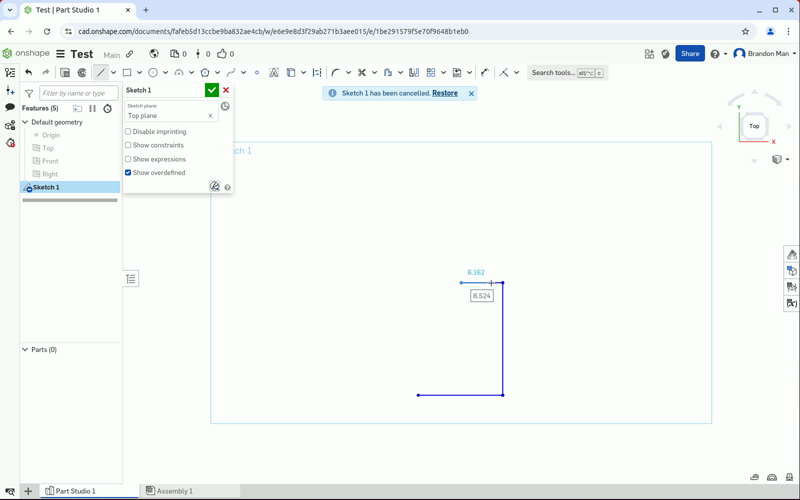
mouse_move(418, 282)
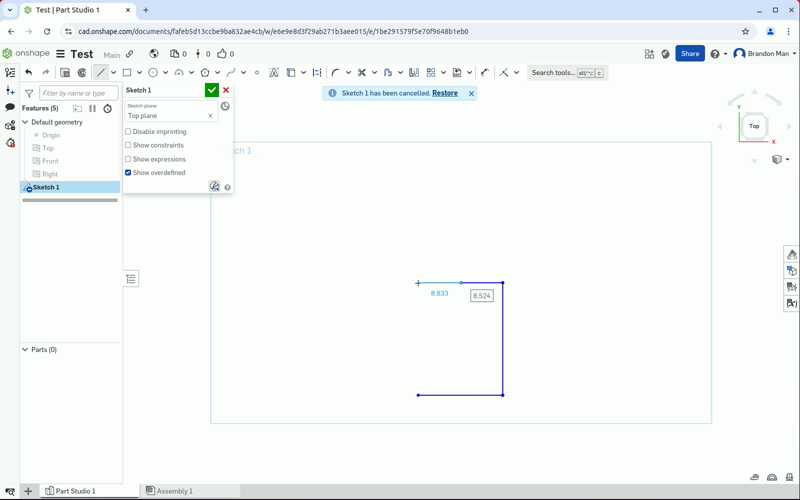
click(418, 282)
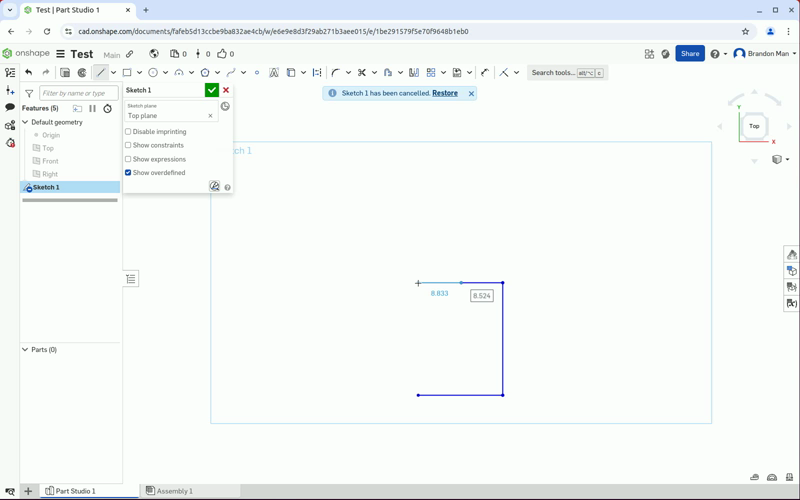
key_up(shift)
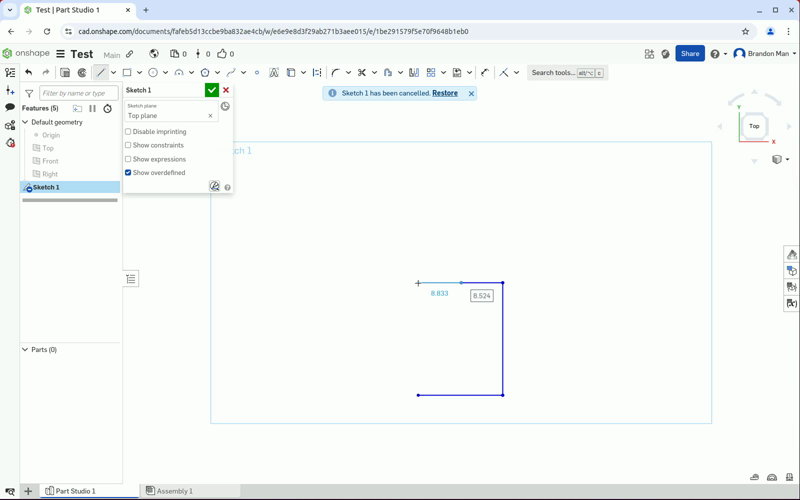
key_down(shift)
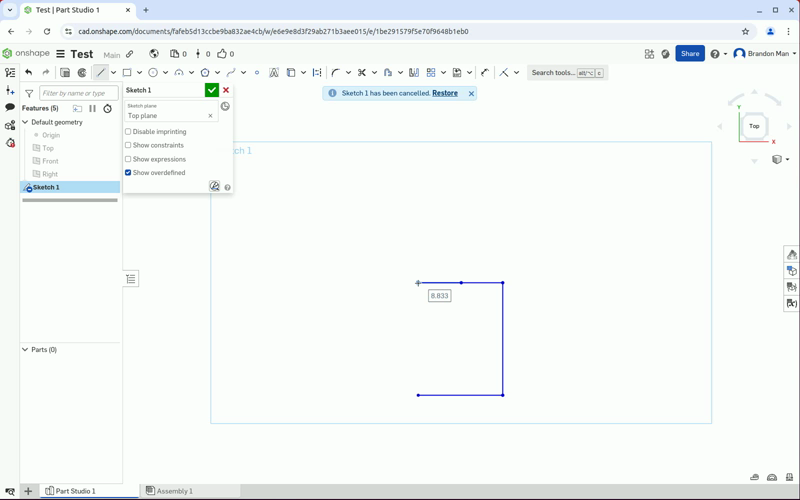
mouse_move(418, 395)
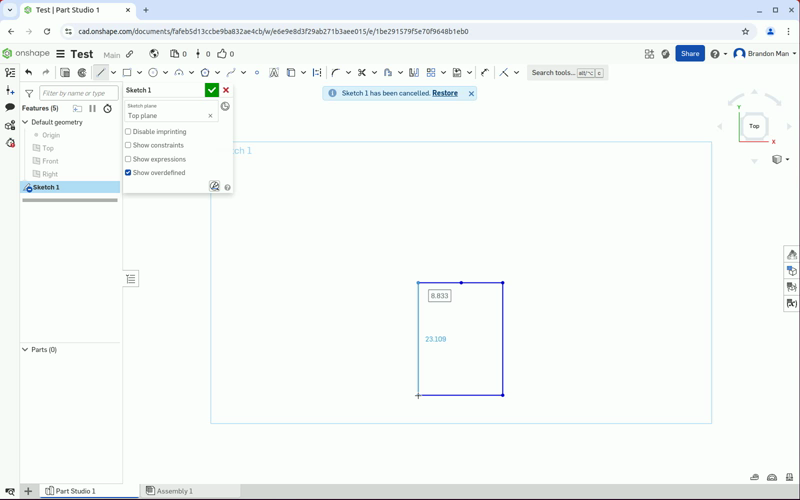
key_up(shift)
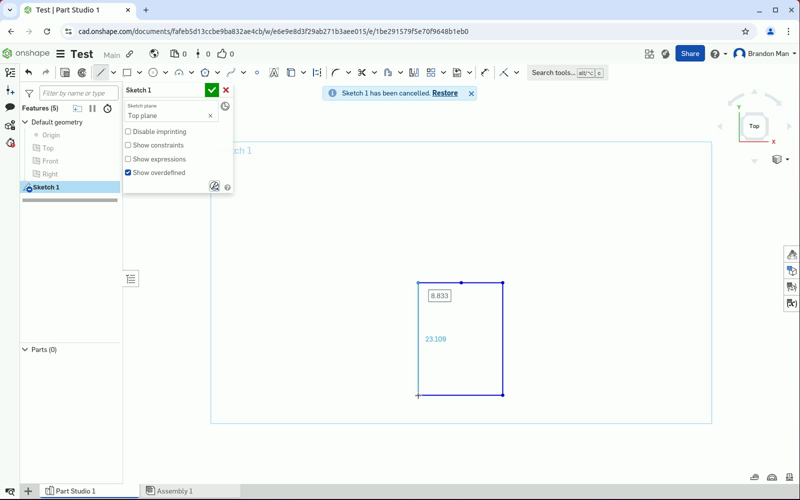
click(418, 395)
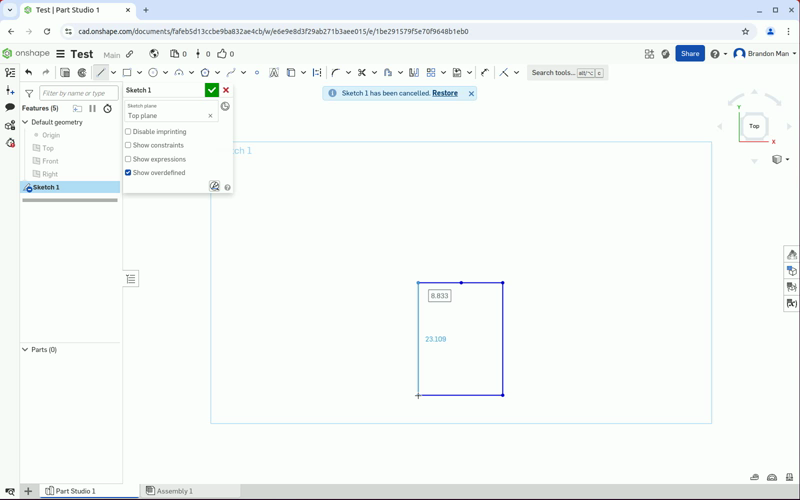
key(esc)
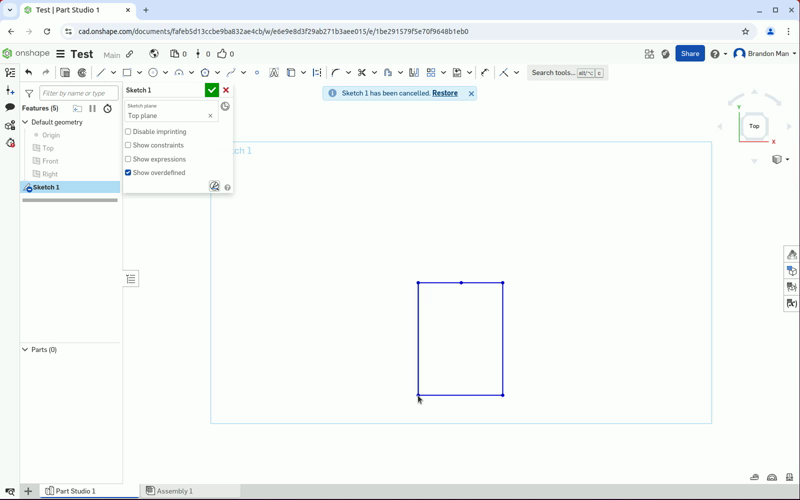
mouse_move(463, 313)
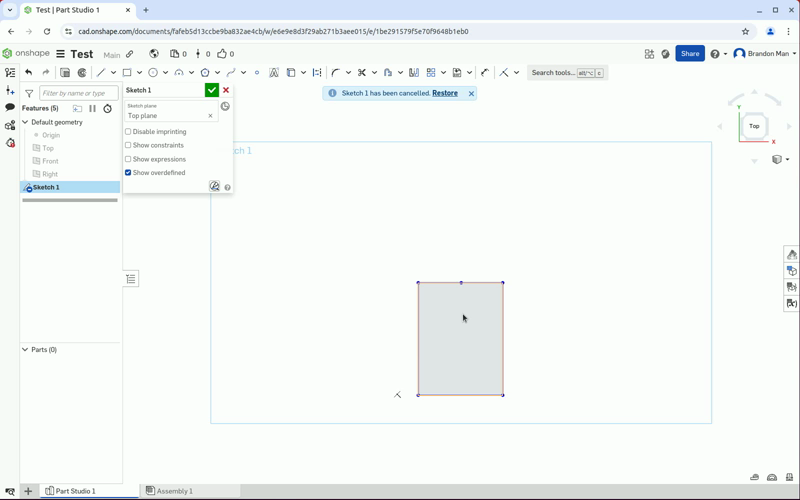
click(463, 313)
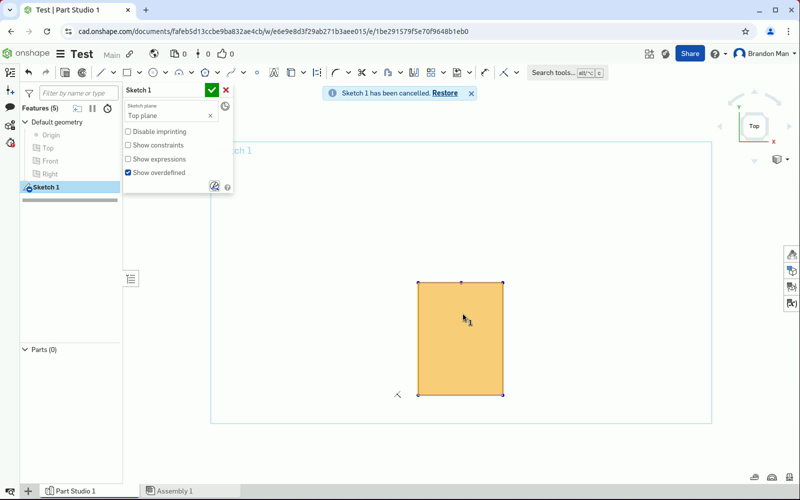
mouse_move(73, 352)
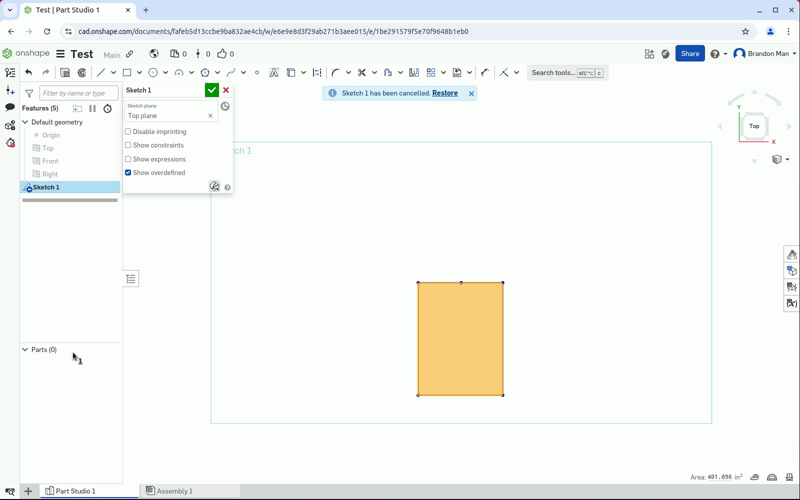
key(shift+y)
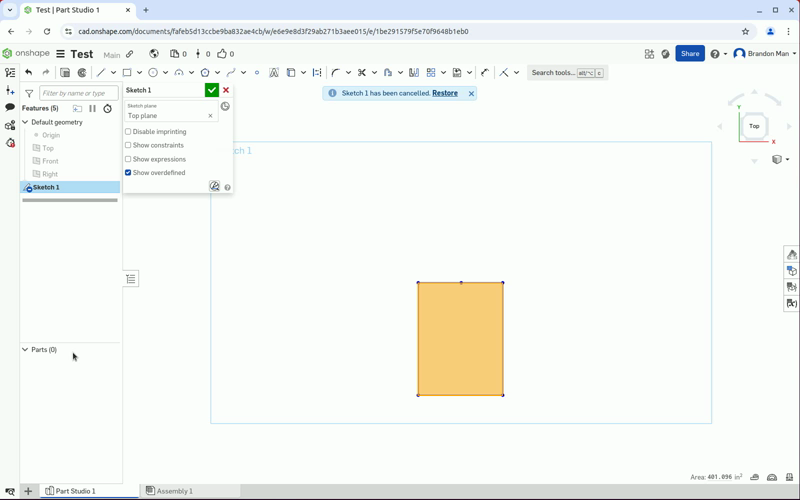
key(shift+e)
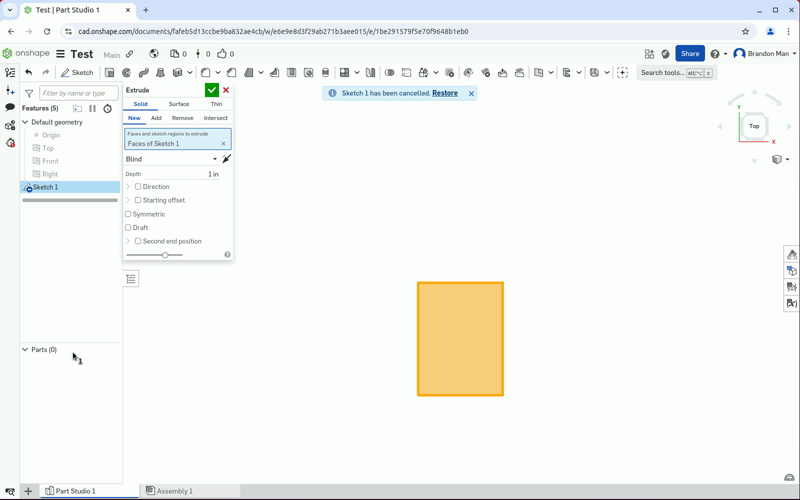
mouse_move(143, 106)
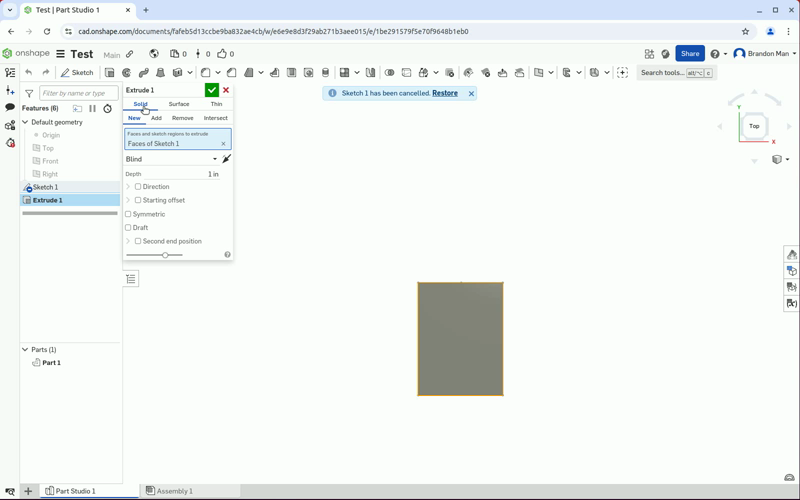
click(143, 106)
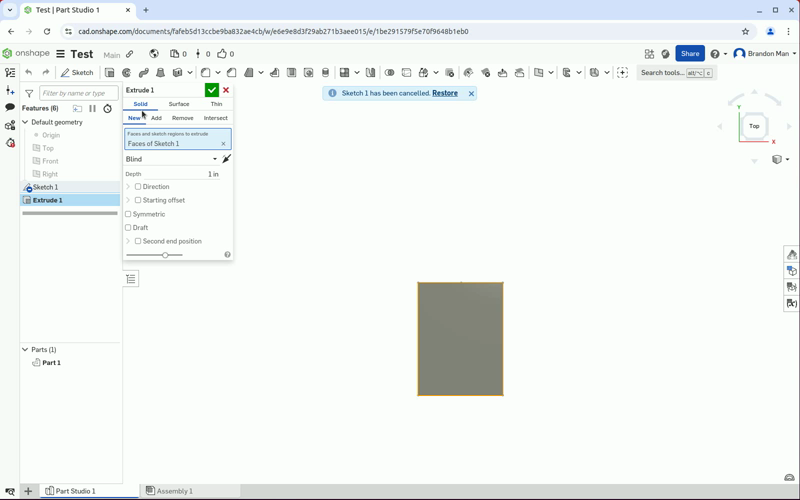
mouse_move(137, 120)
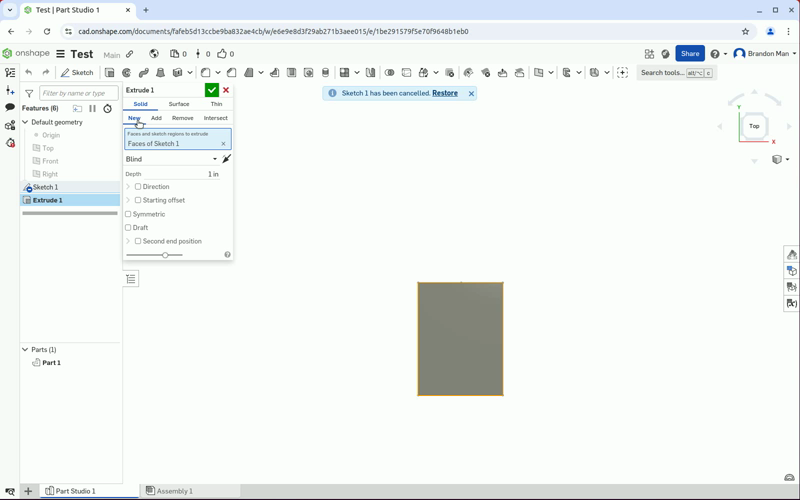
click(137, 120)
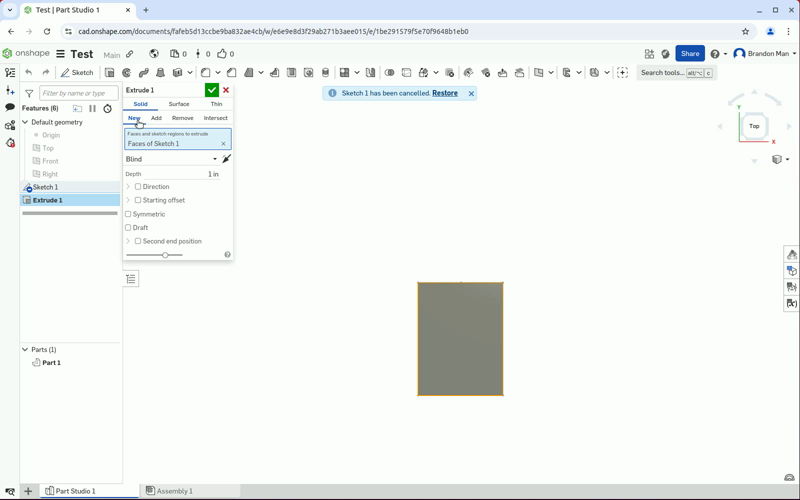
key(tab, 4)
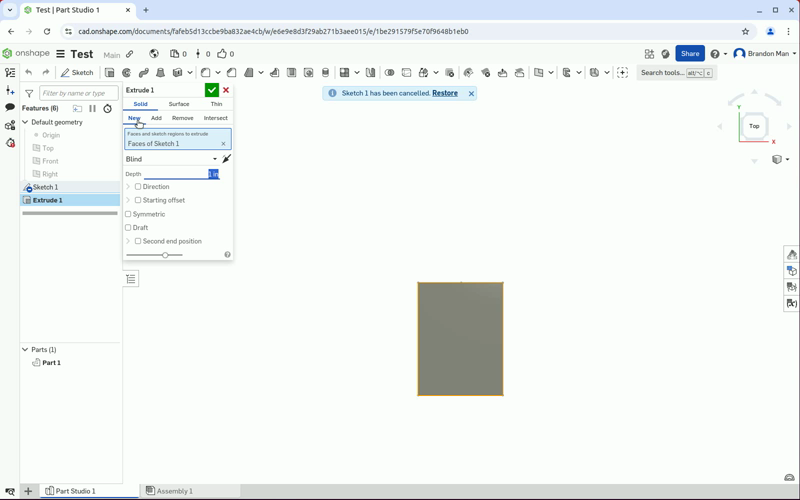
text(1.444)
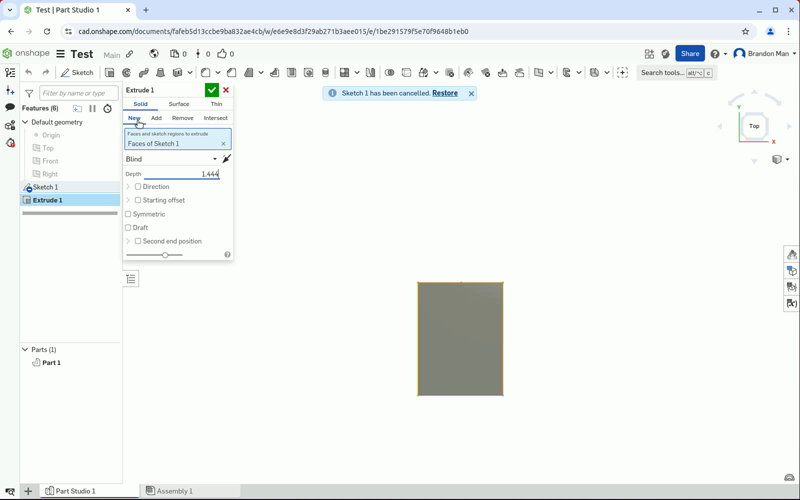
key(enter)
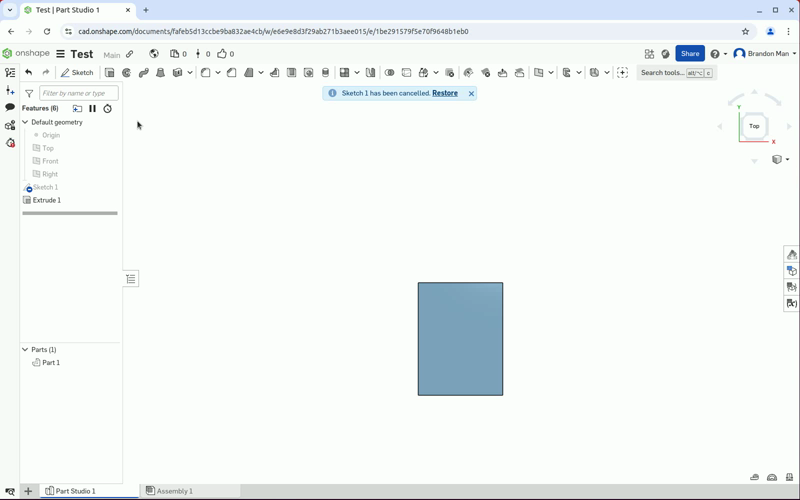
key(shift+h)
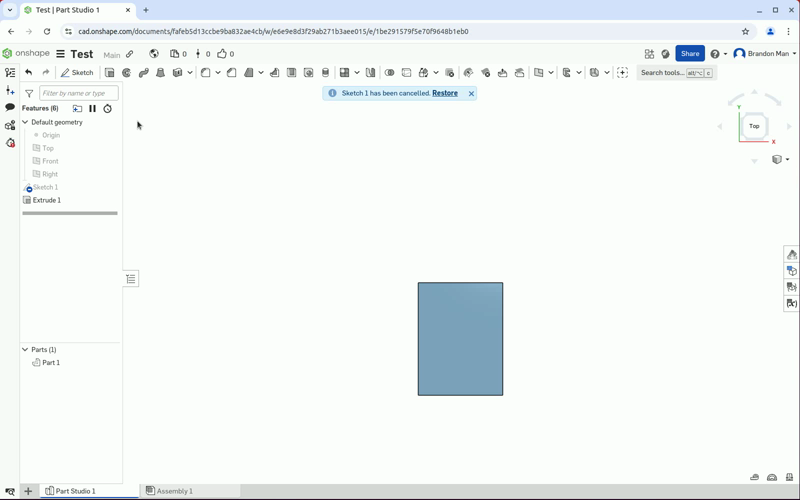
key(shift+h)
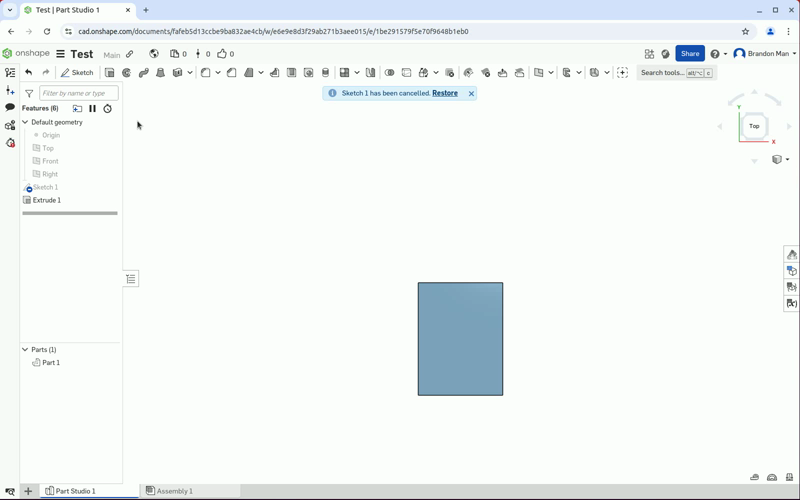
mouse_move(73, 189)
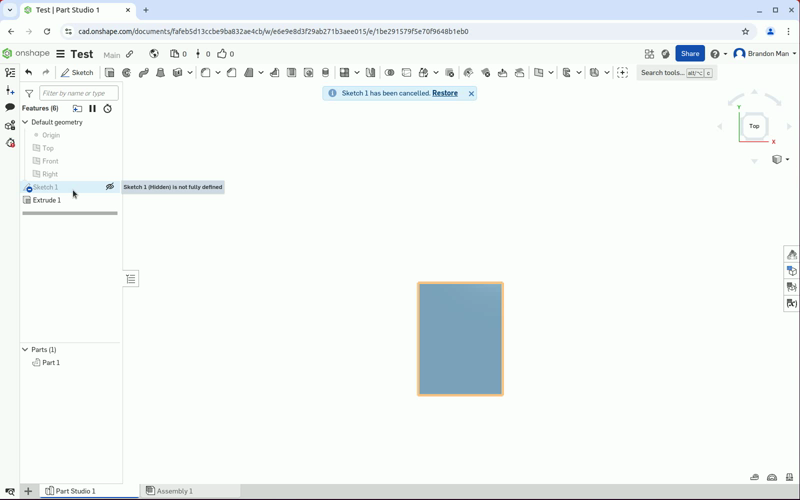
click(73, 189)
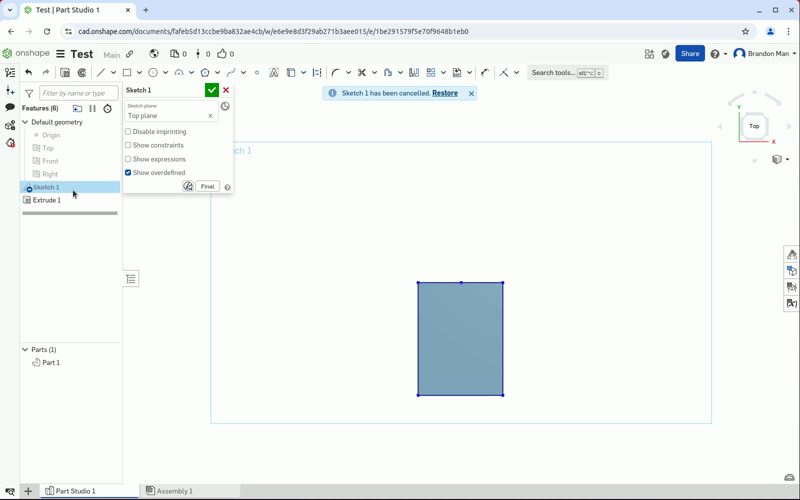
mouse_move(229, 92)
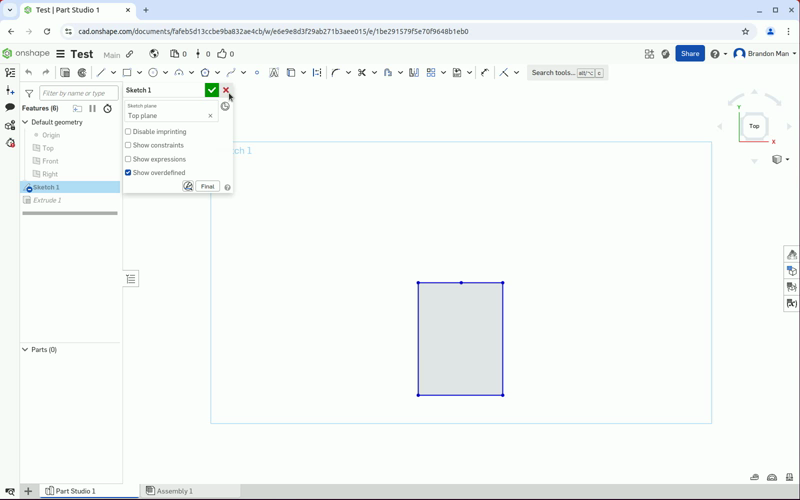
click(229, 92)
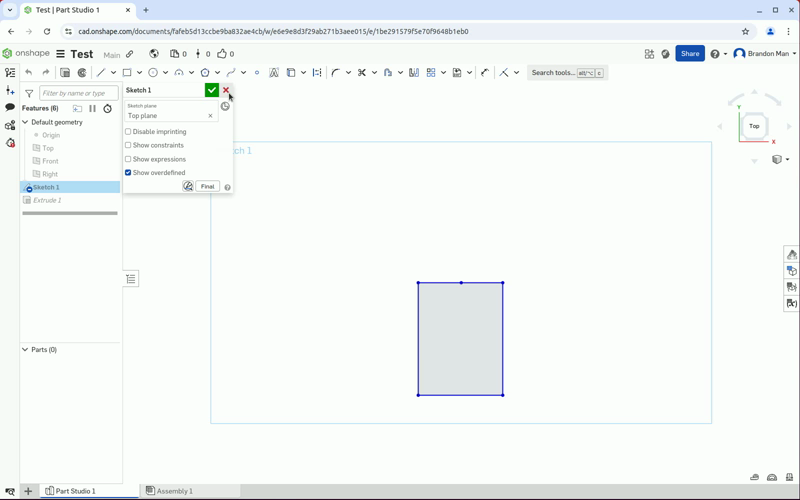
key(shift+s)
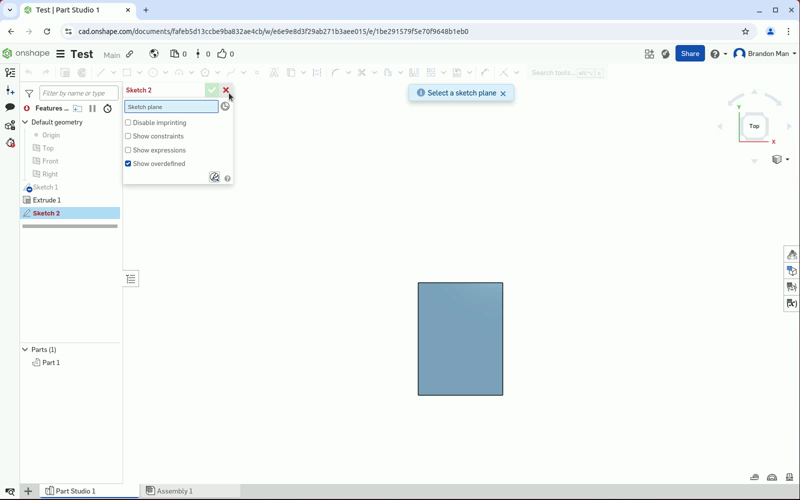
mouse_move(73, 150)
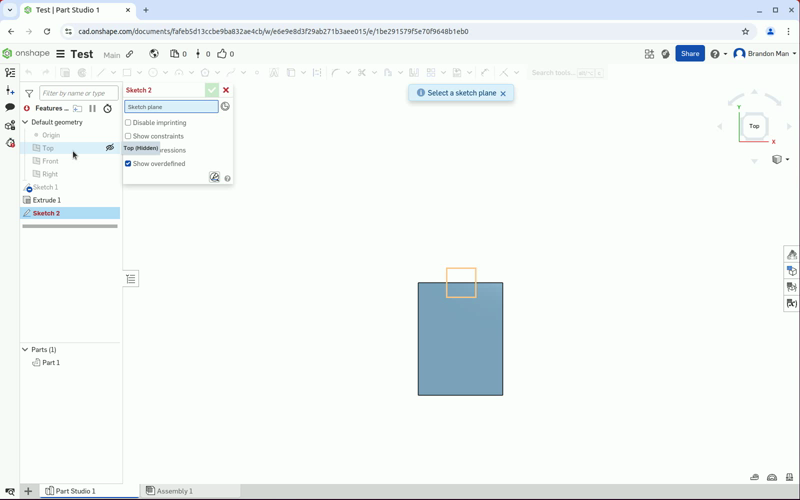
click(73, 150)
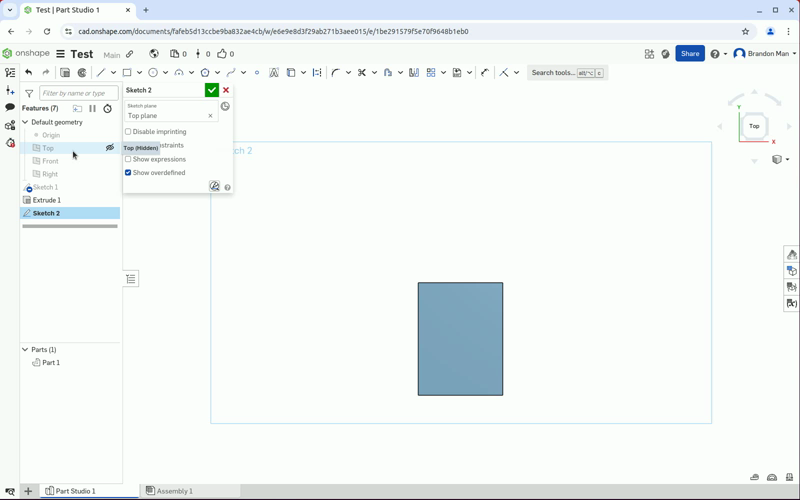
mouse_move(73, 352)
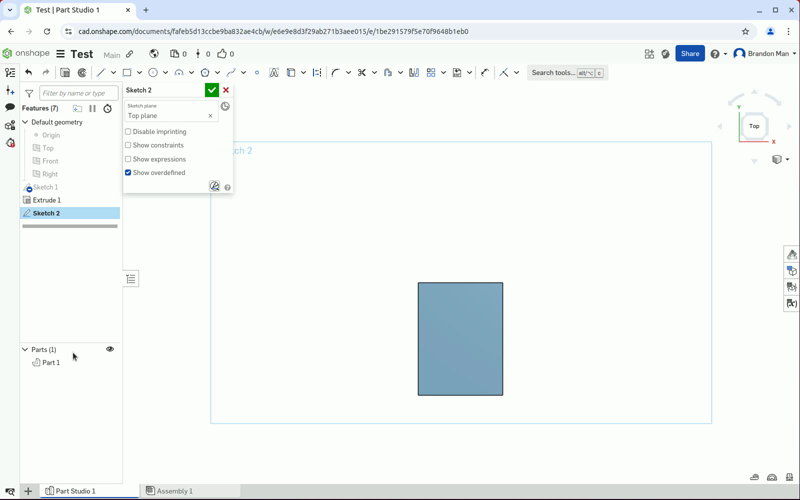
key(y)
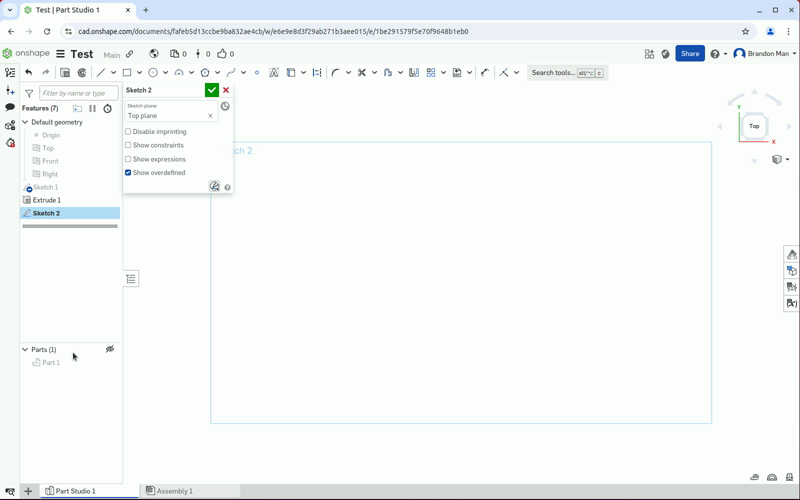
key(l)
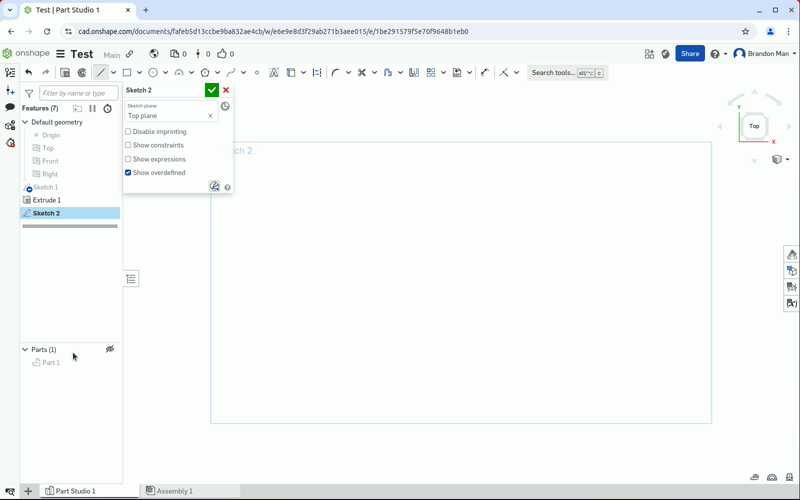
key_down(shift)
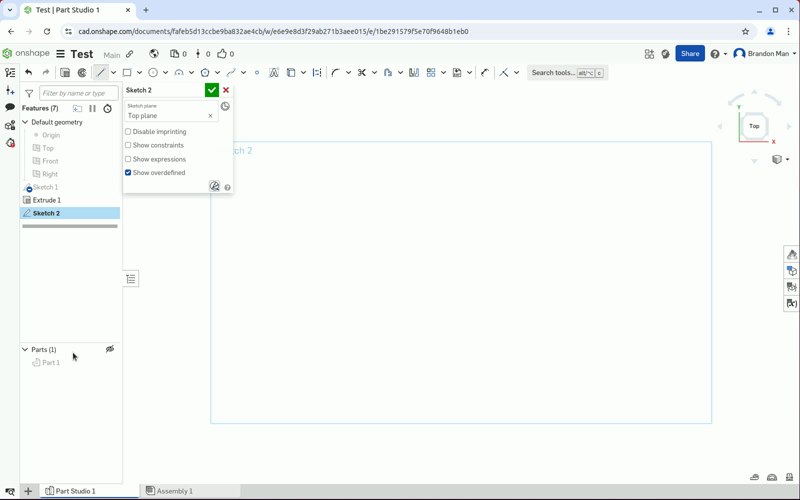
mouse_move(418, 282)
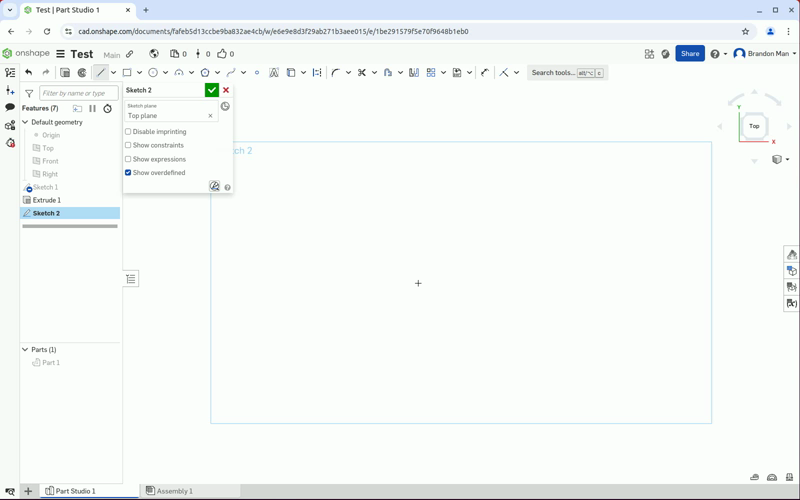
click(418, 282)
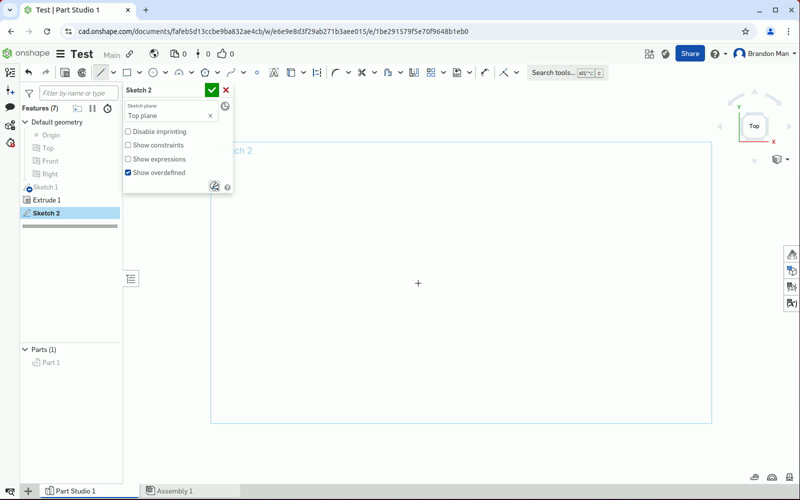
key_up(shift)
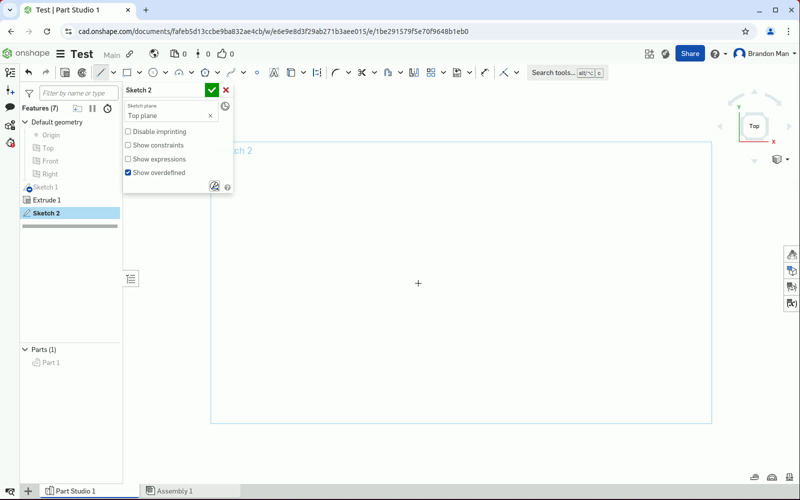
key_down(shift)
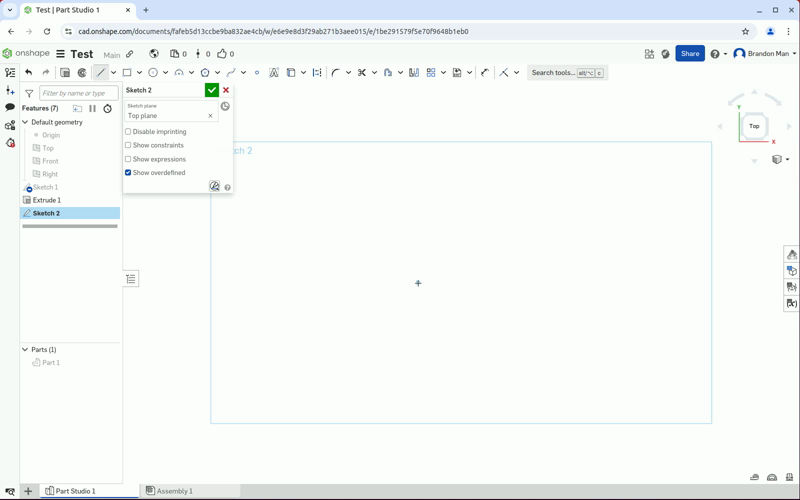
mouse_move(418, 170)
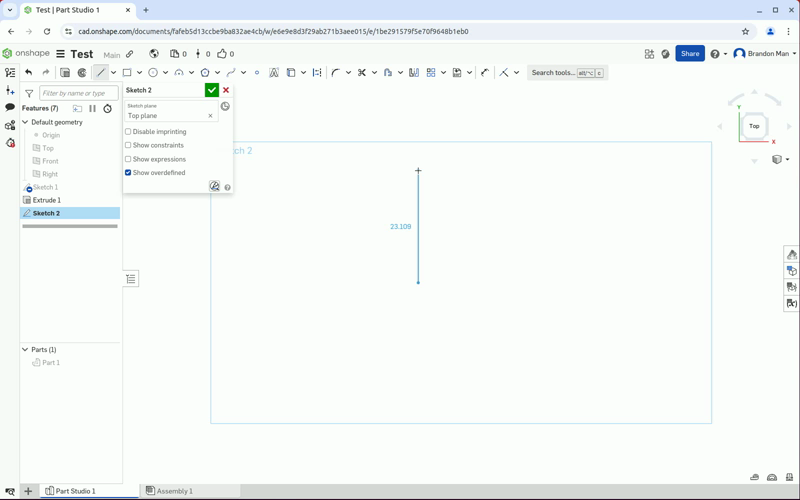
click(418, 170)
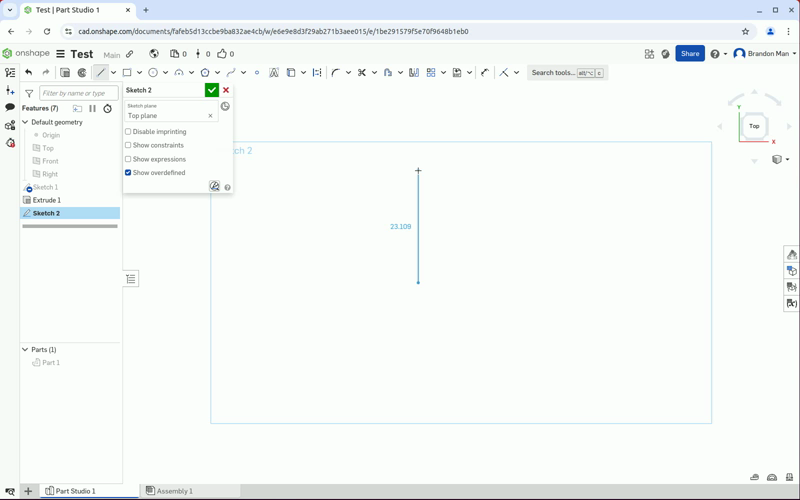
key_up(shift)
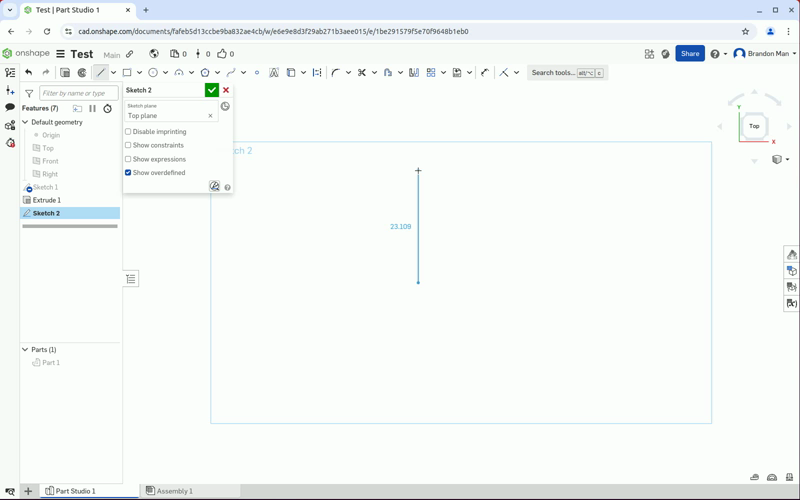
key_down(shift)
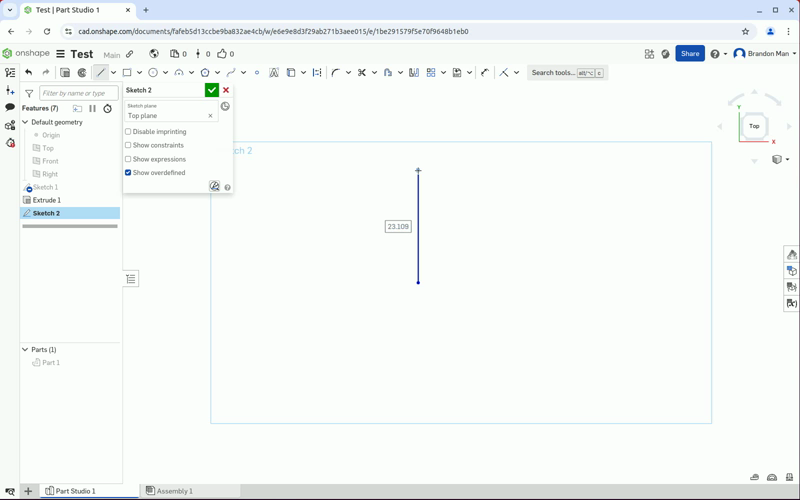
mouse_move(502, 170)
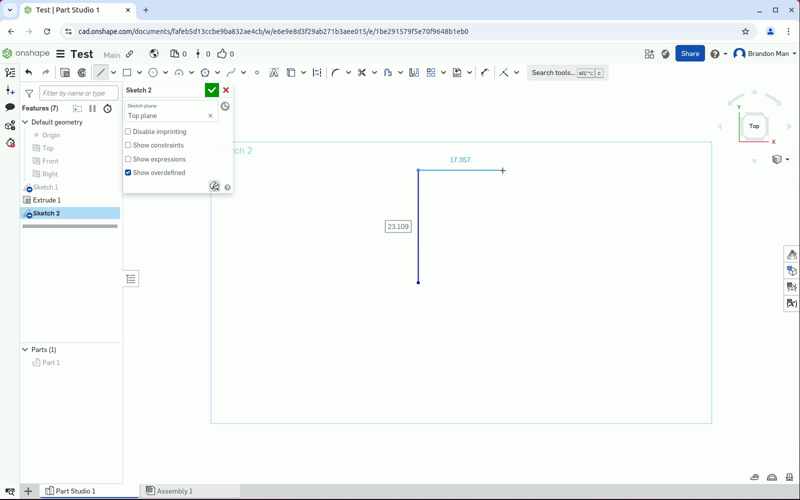
click(502, 170)
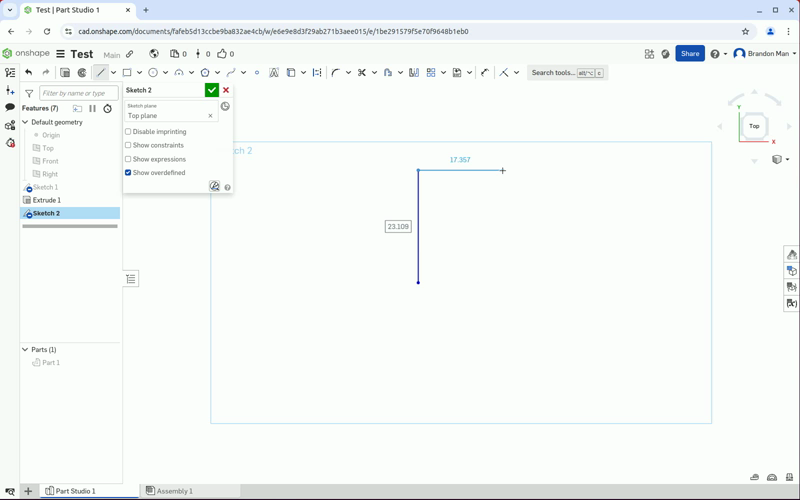
key_up(shift)
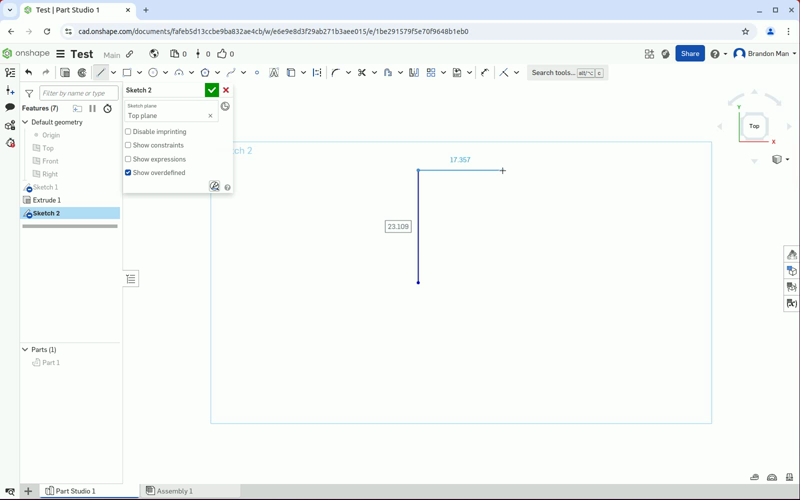
key_down(shift)
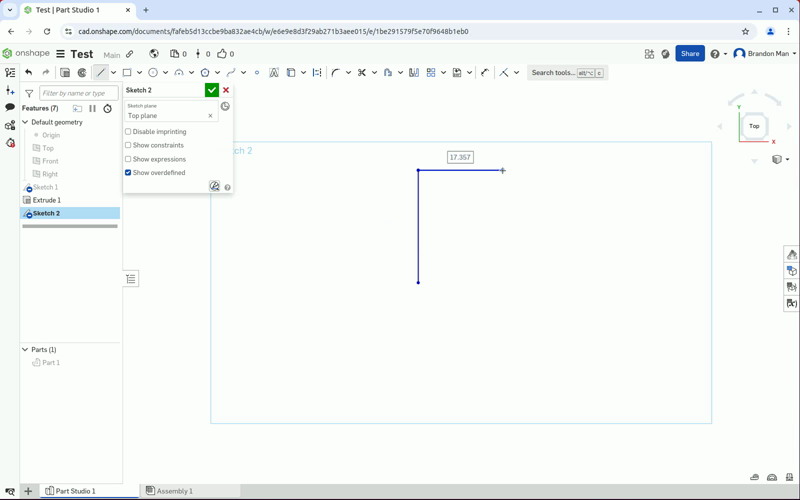
mouse_move(502, 282)
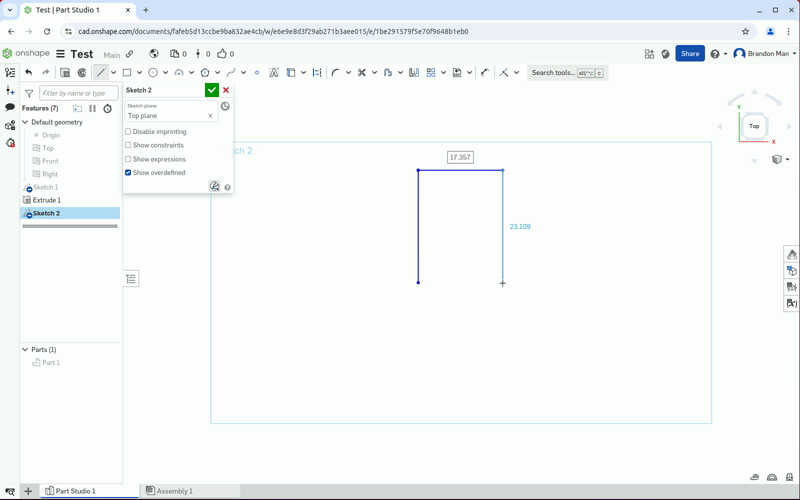
click(502, 282)
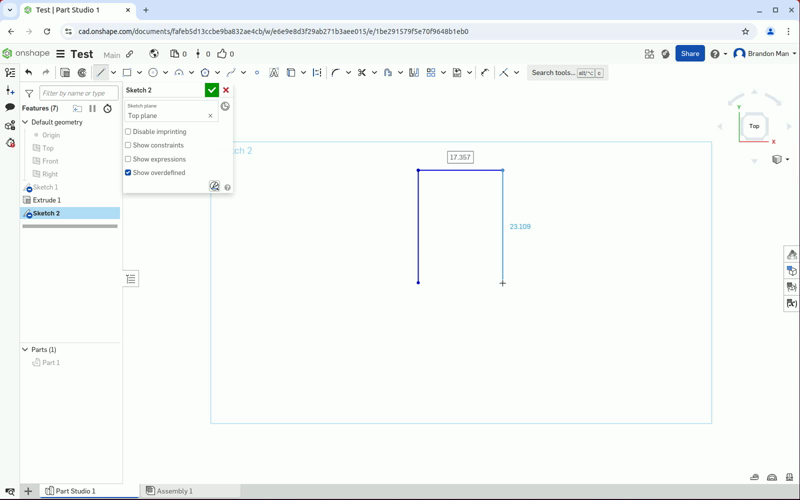
key_up(shift)
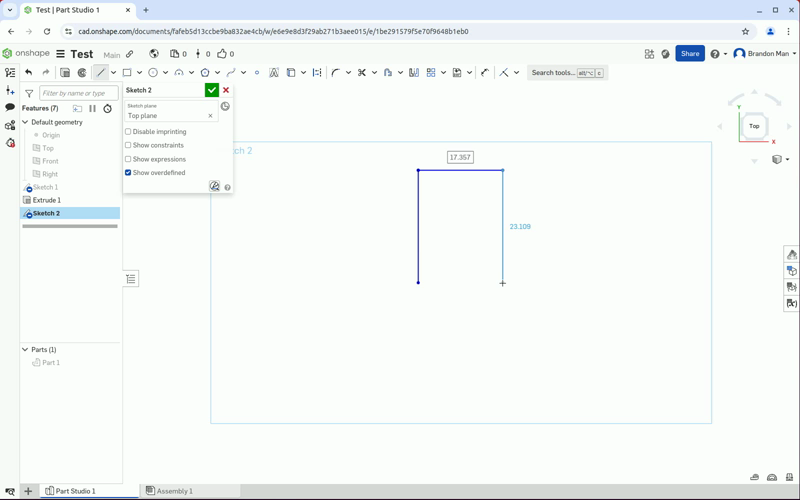
key_down(shift)
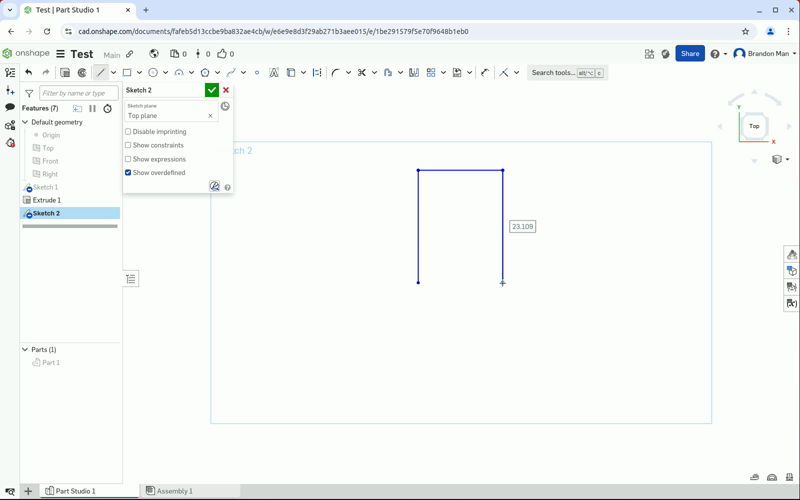
mouse_move(532, 282)
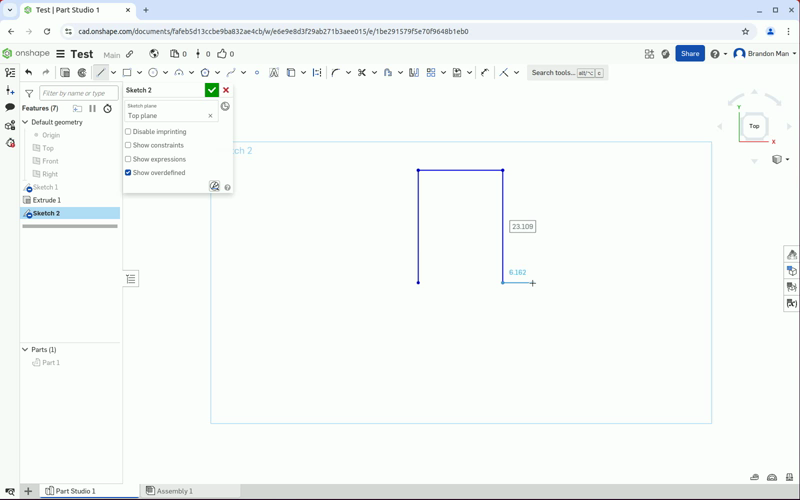
mouse_move(461, 282)
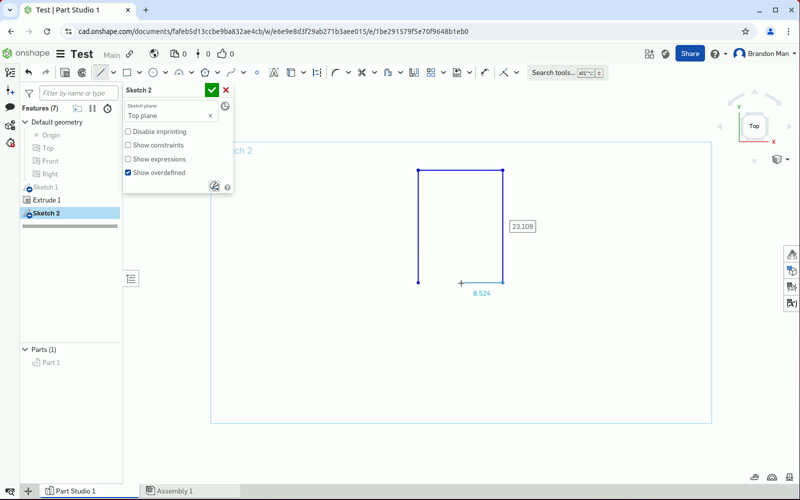
click(461, 282)
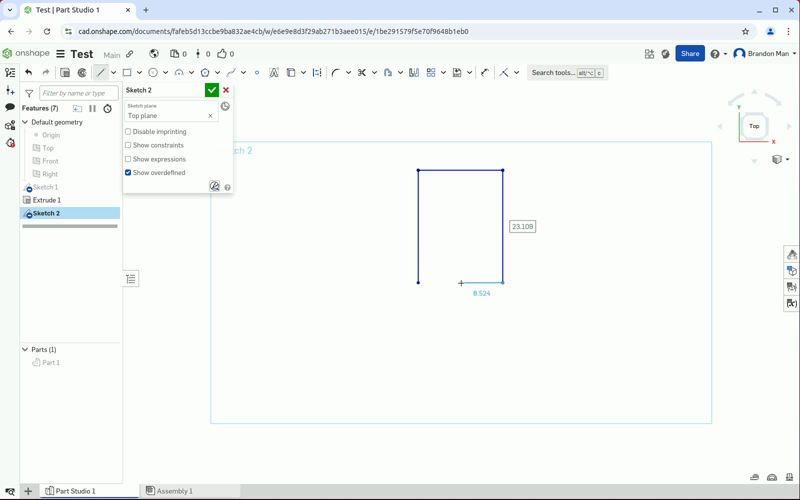
key_up(shift)
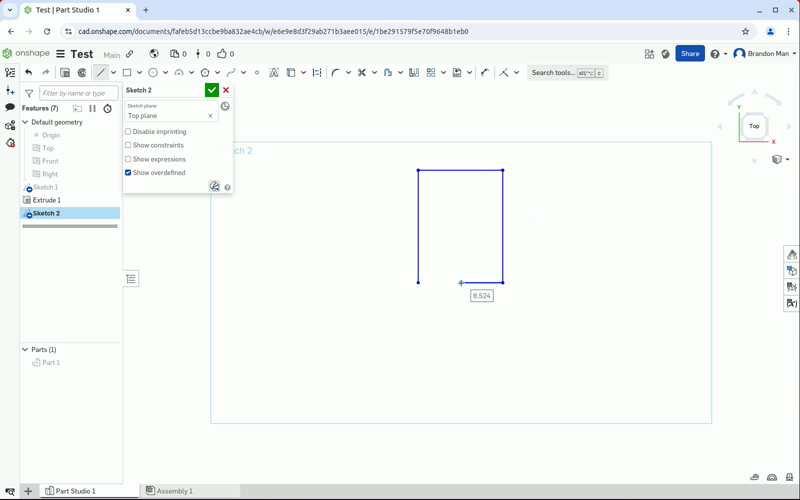
key_down(shift)
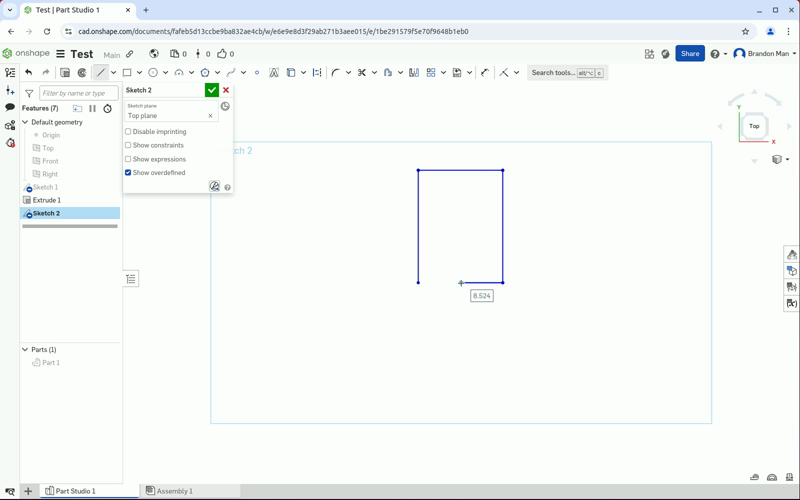
mouse_move(491, 282)
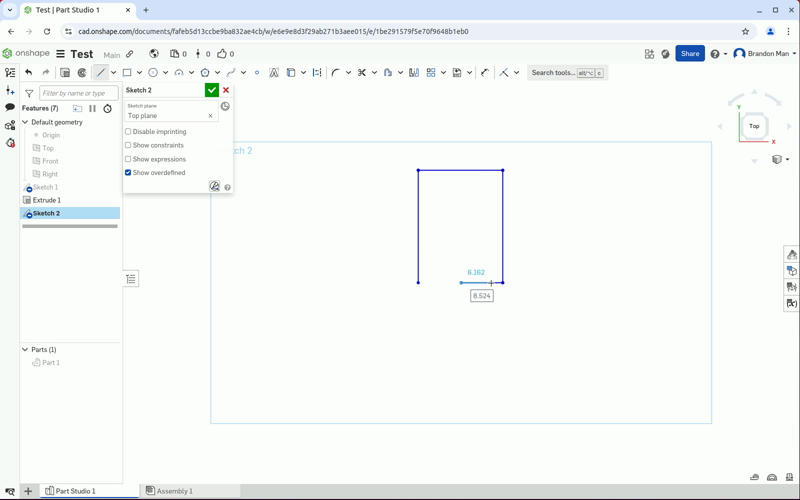
mouse_move(418, 282)
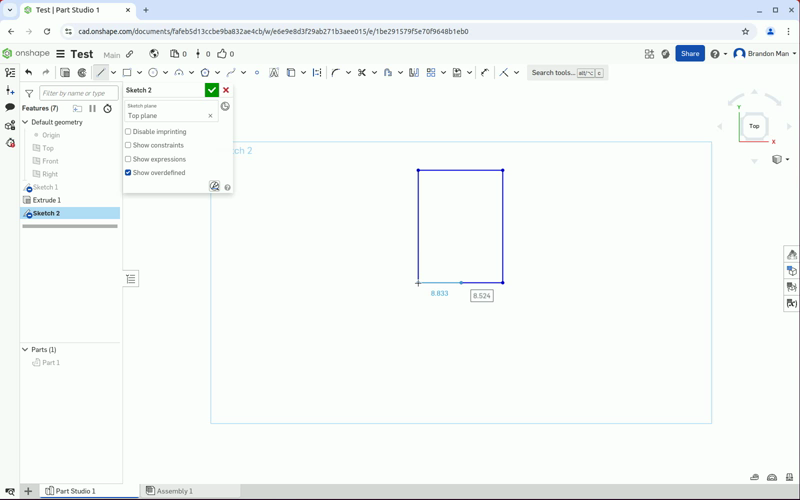
click(418, 282)
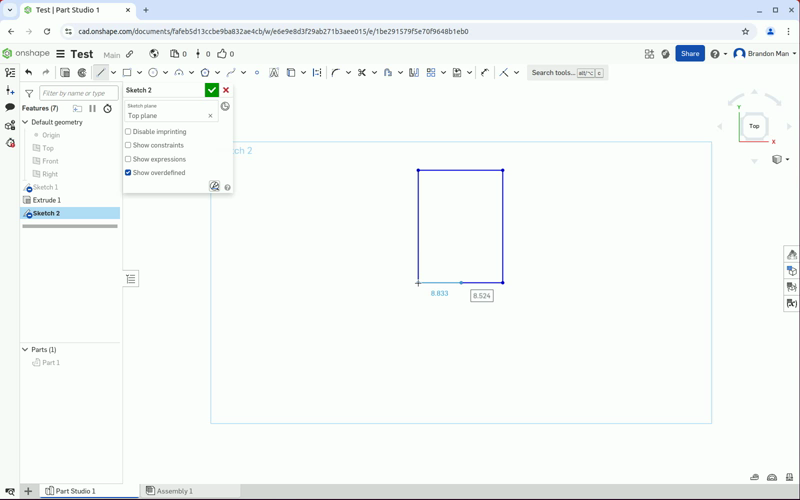
key_up(shift)
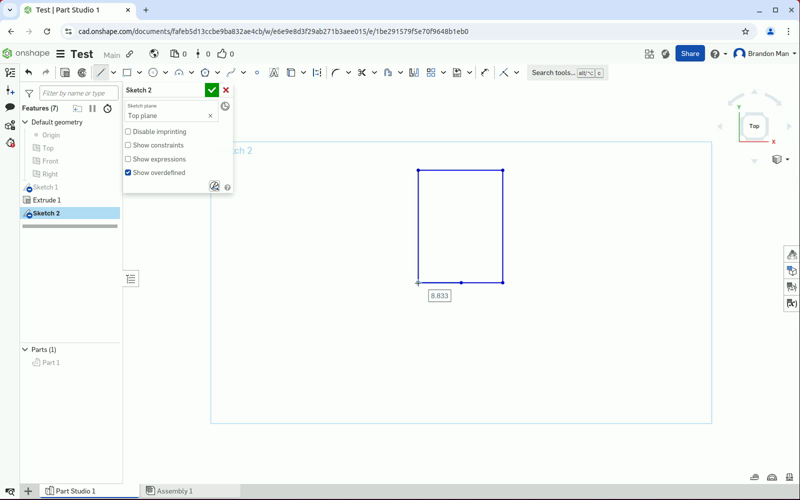
key(esc)
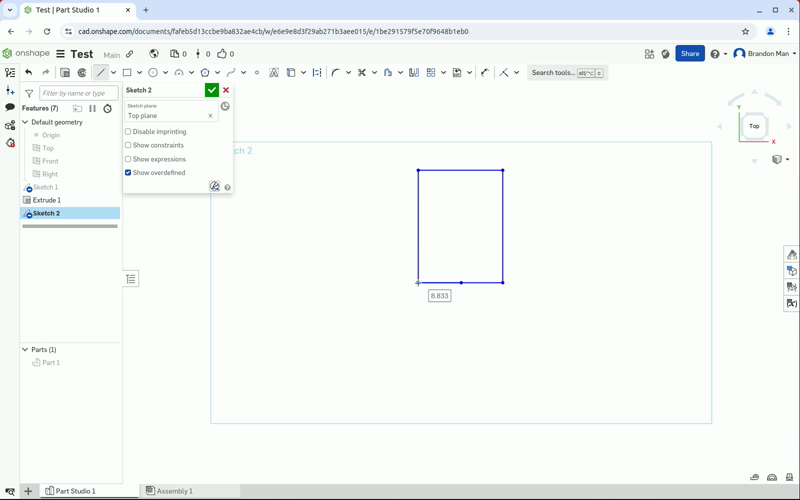
key(l)
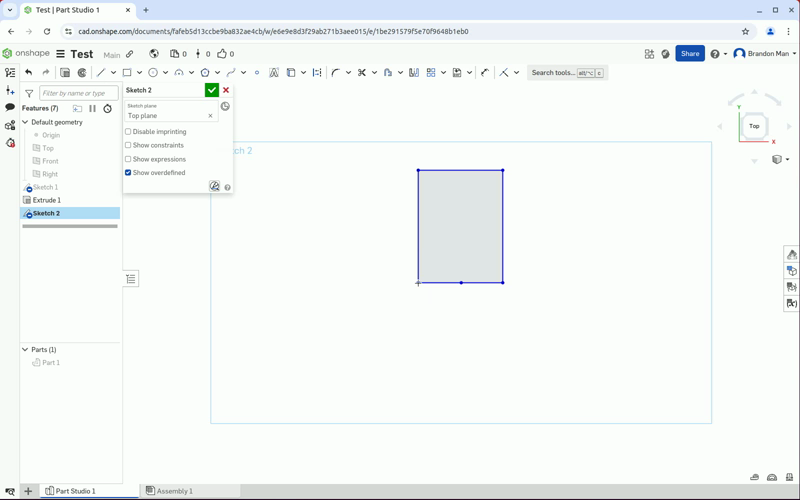
key_down(shift)
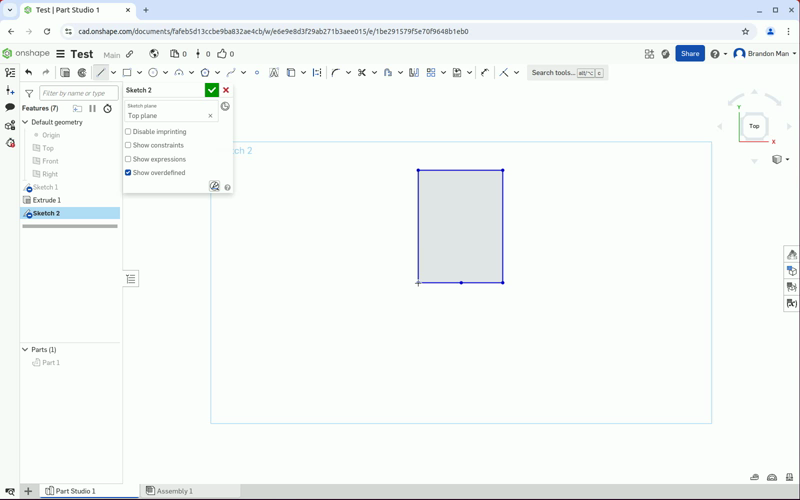
mouse_move(425, 235)
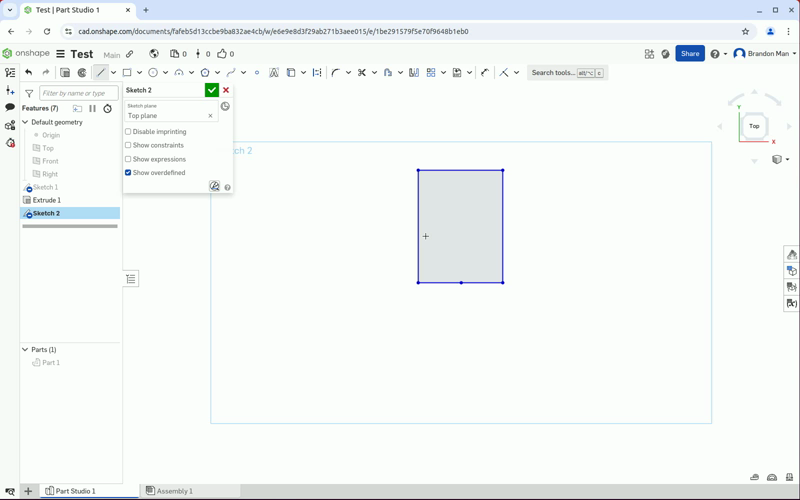
click(425, 235)
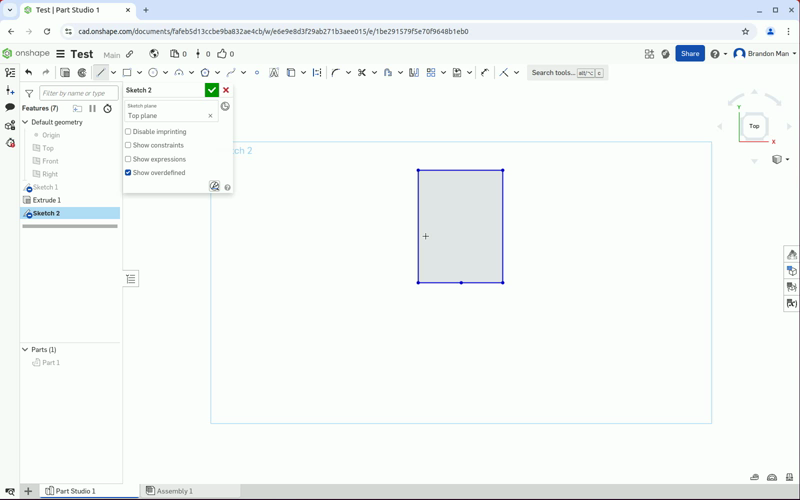
key_up(shift)
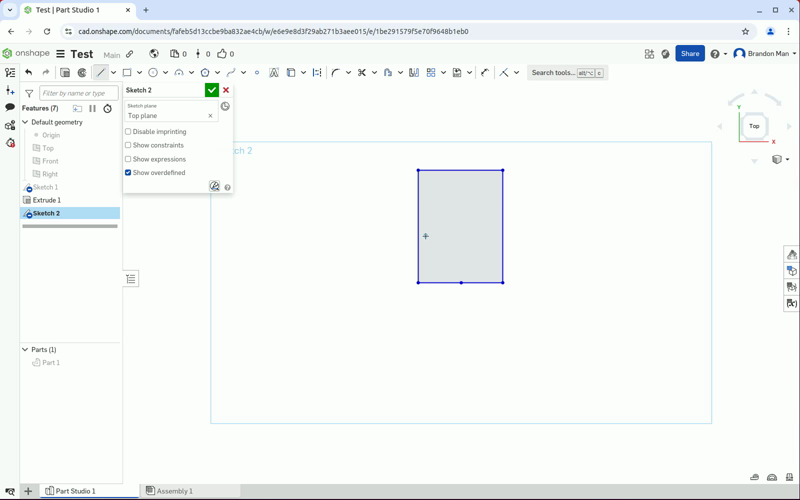
key_down(shift)
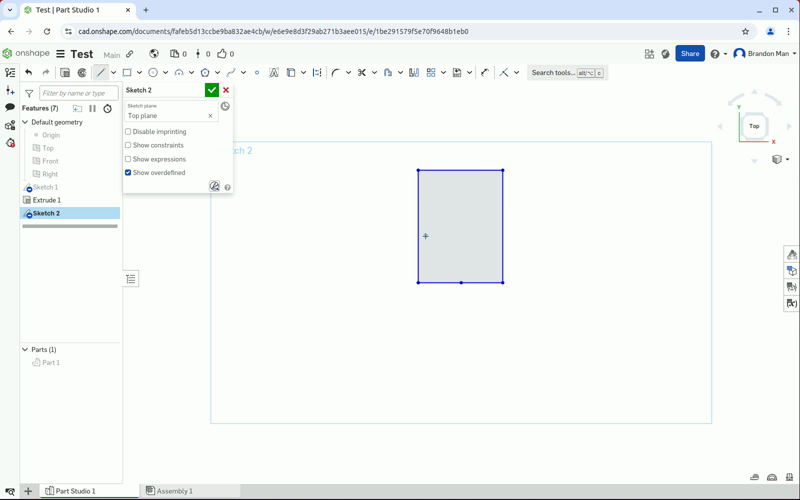
mouse_move(495, 236)
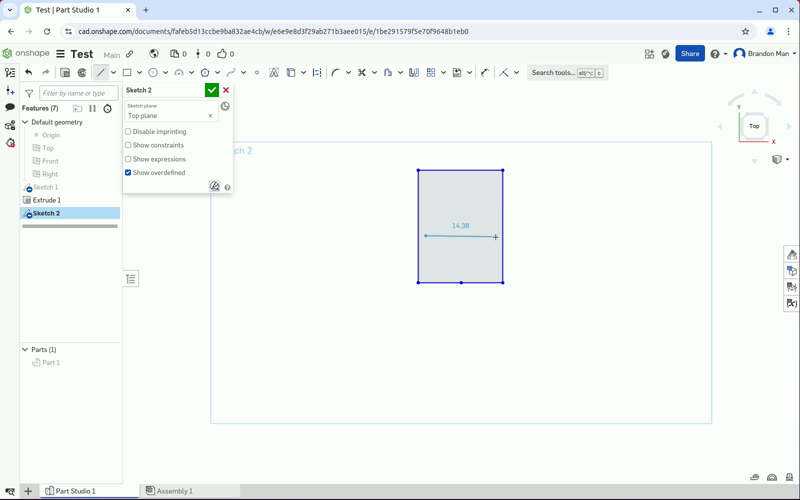
click(495, 236)
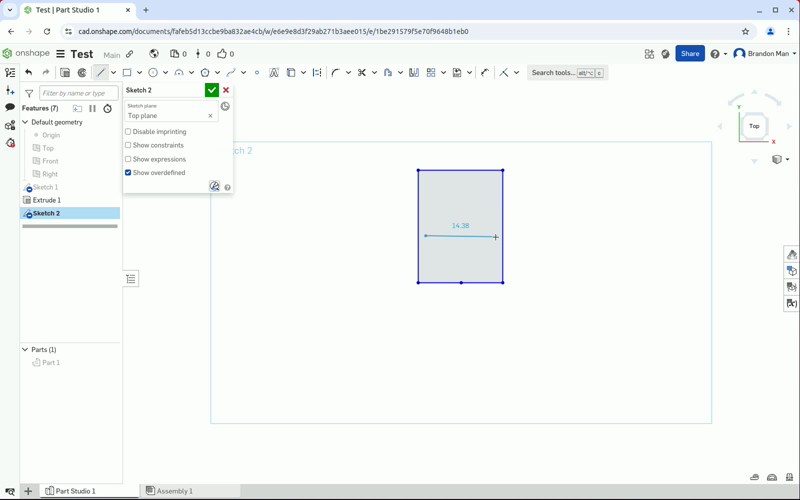
key_up(shift)
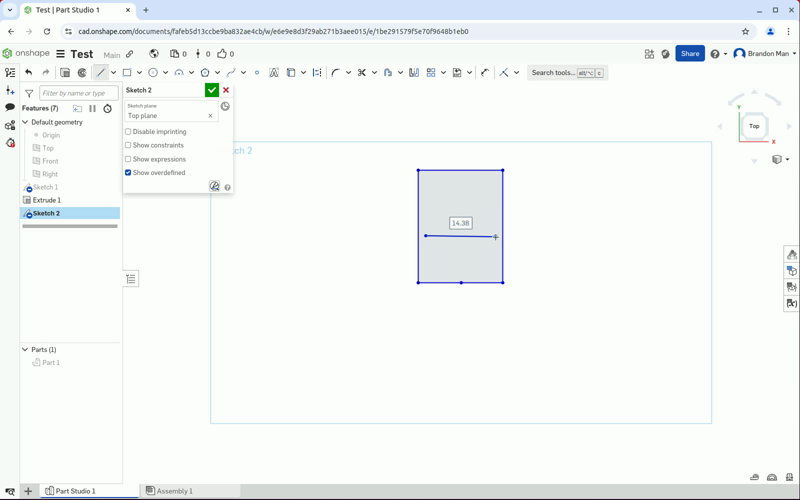
key_down(shift)
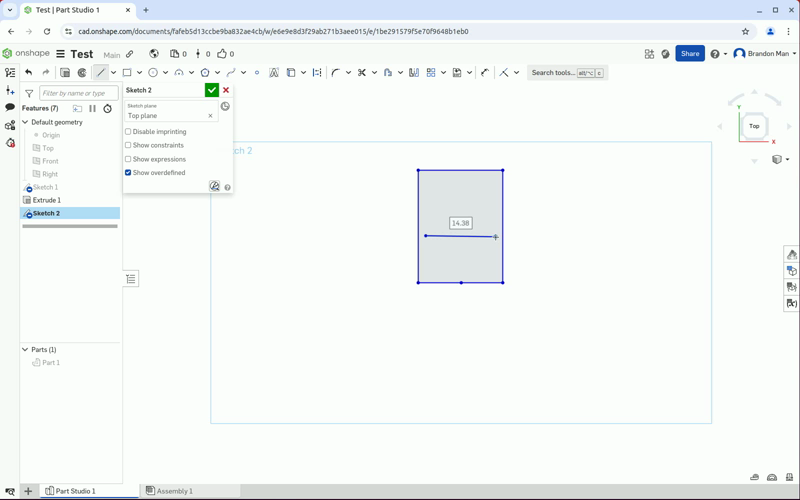
mouse_move(525, 236)
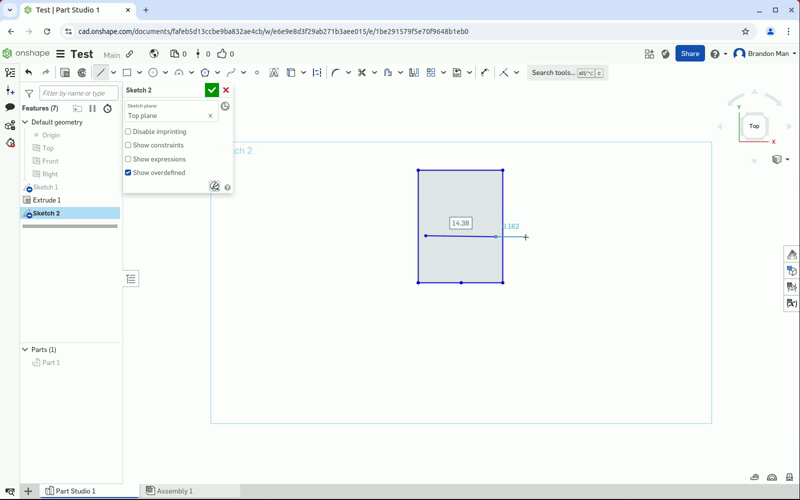
mouse_move(495, 180)
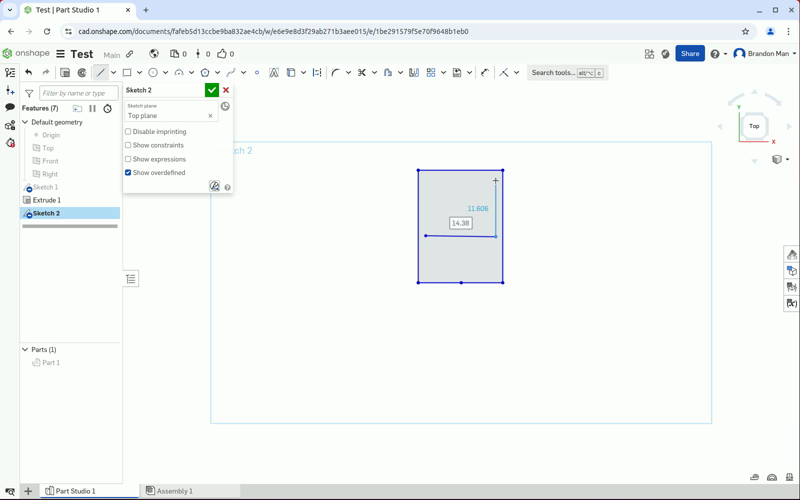
click(495, 180)
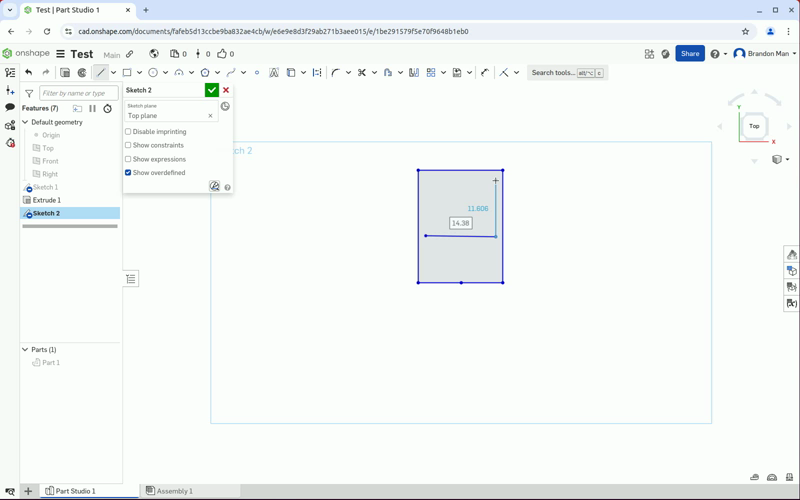
key_up(shift)
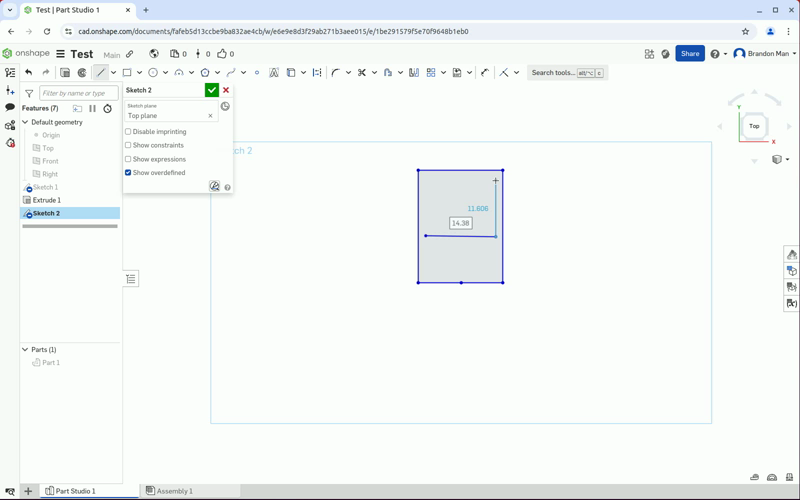
key_down(shift)
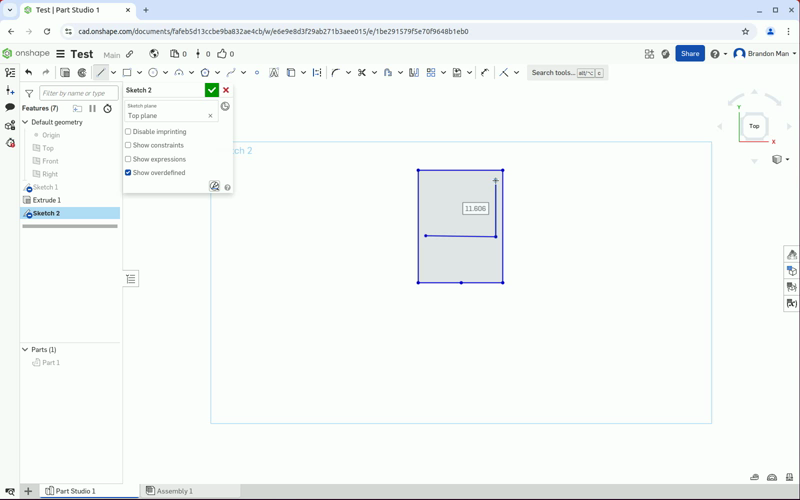
mouse_move(425, 180)
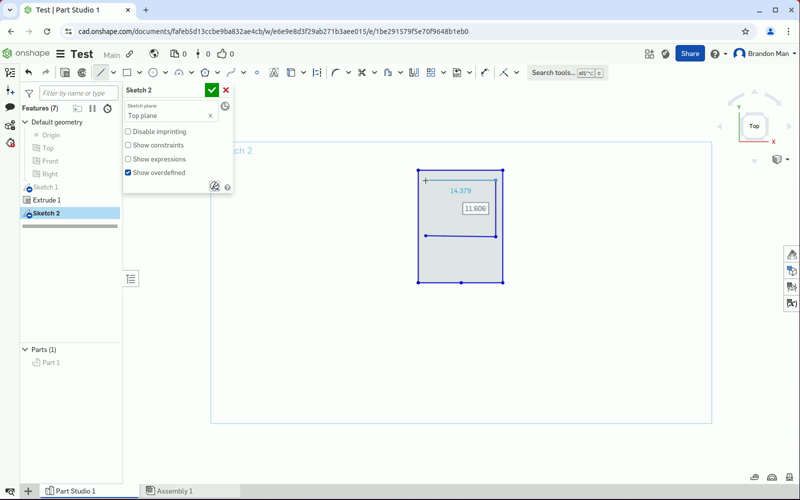
click(425, 180)
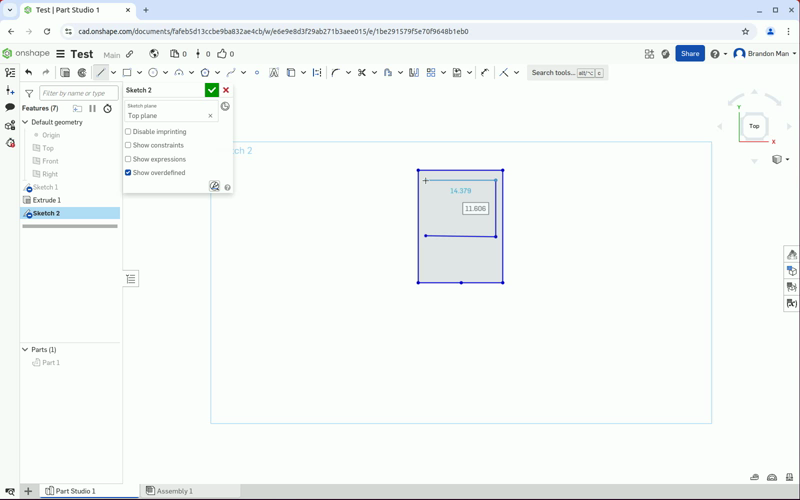
key_up(shift)
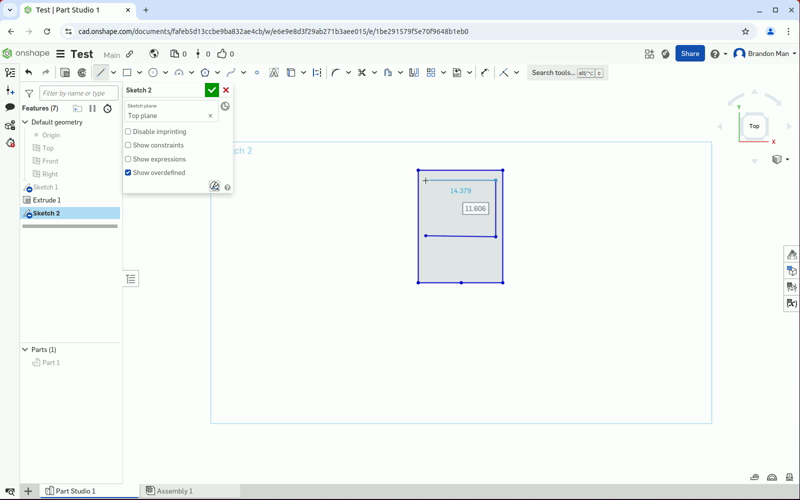
mouse_move(455, 180)
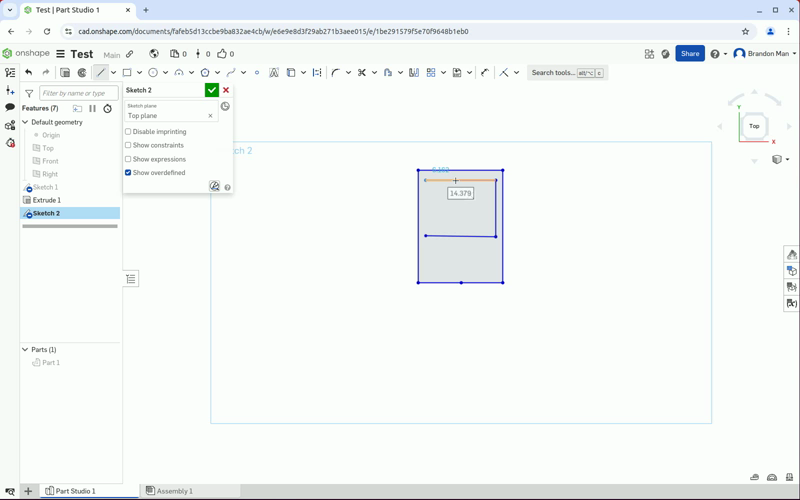
key_down(shift)
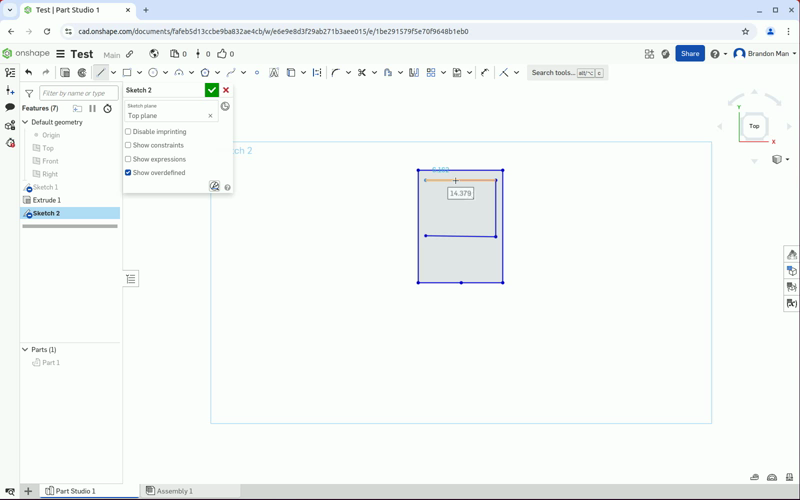
mouse_move(425, 235)
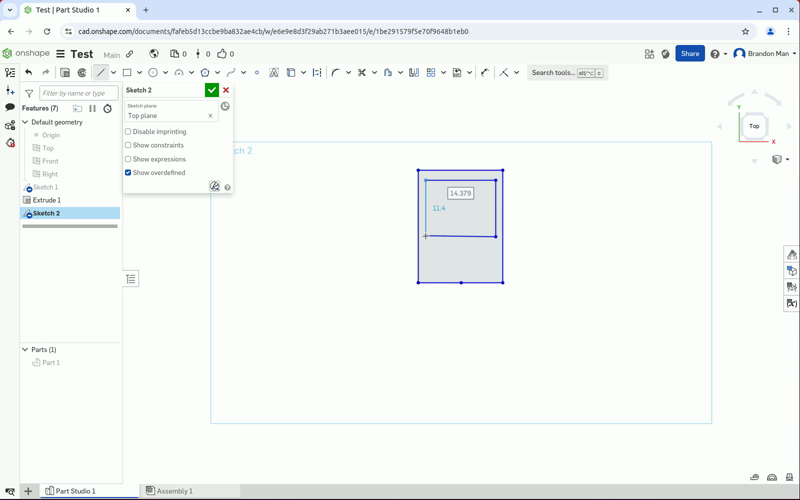
key_up(shift)
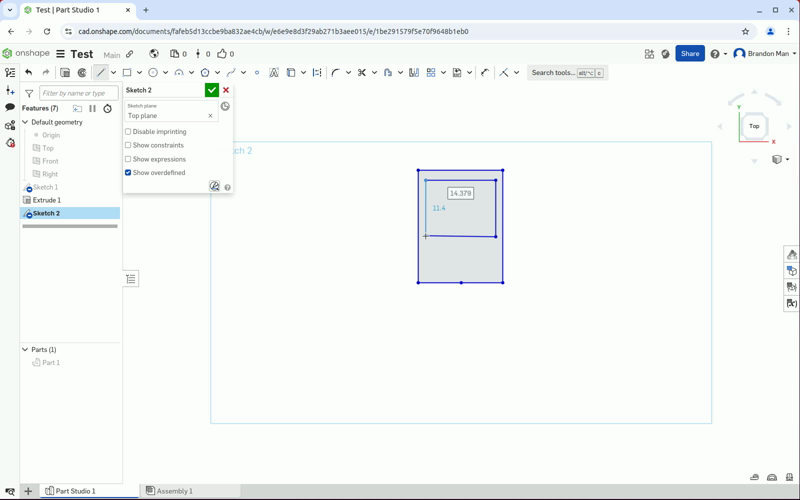
click(425, 235)
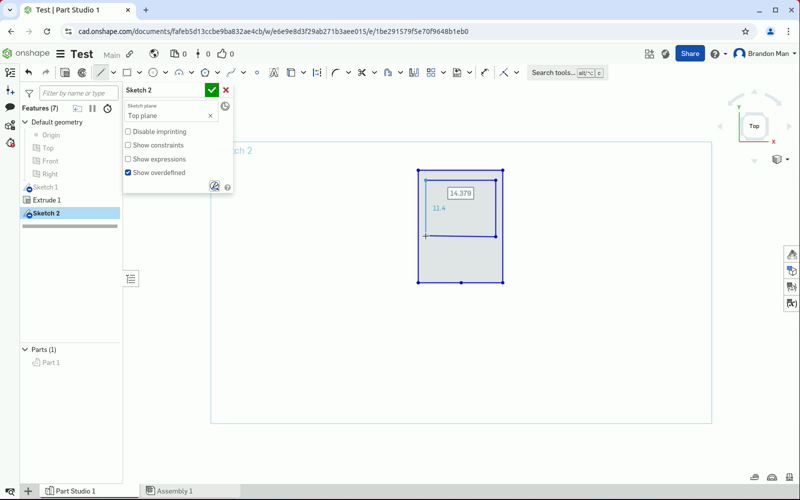
key(esc)
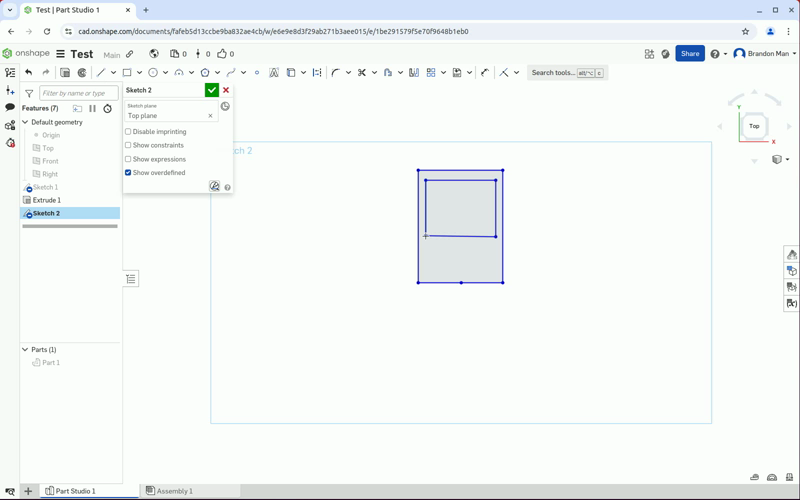
mouse_move(447, 241)
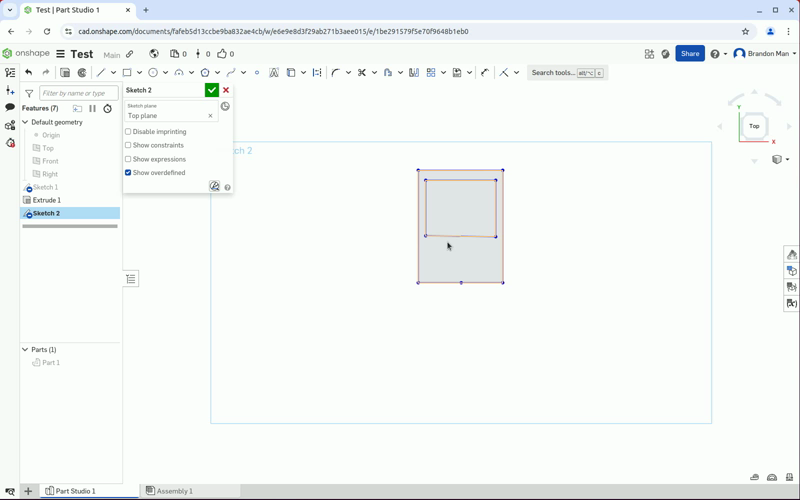
click(447, 241)
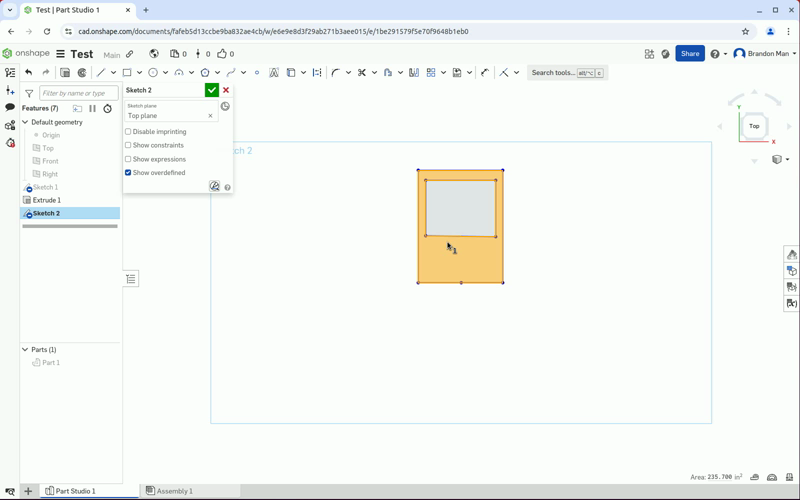
mouse_move(73, 352)
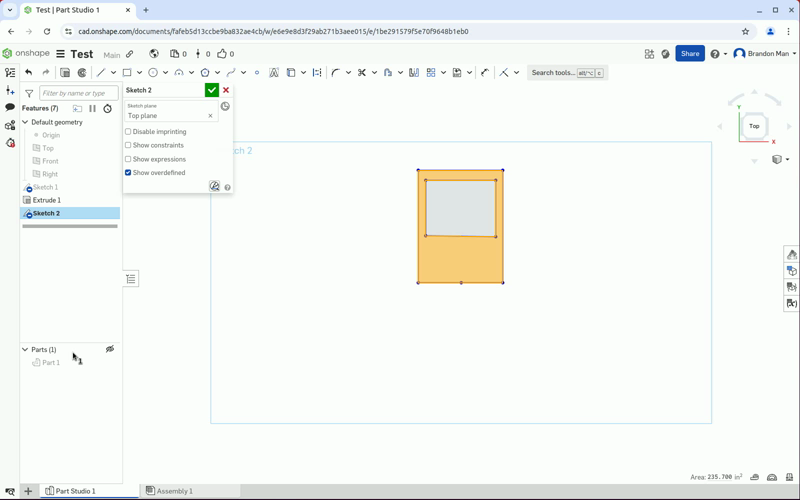
key(shift+y)
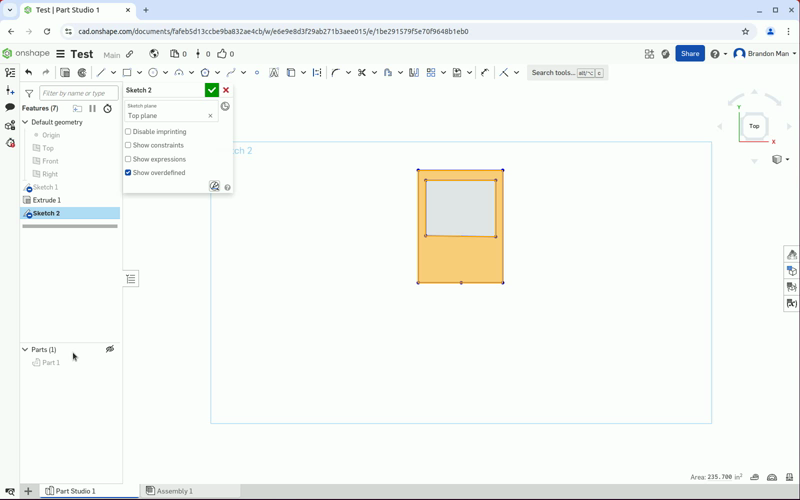
key(shift+e)
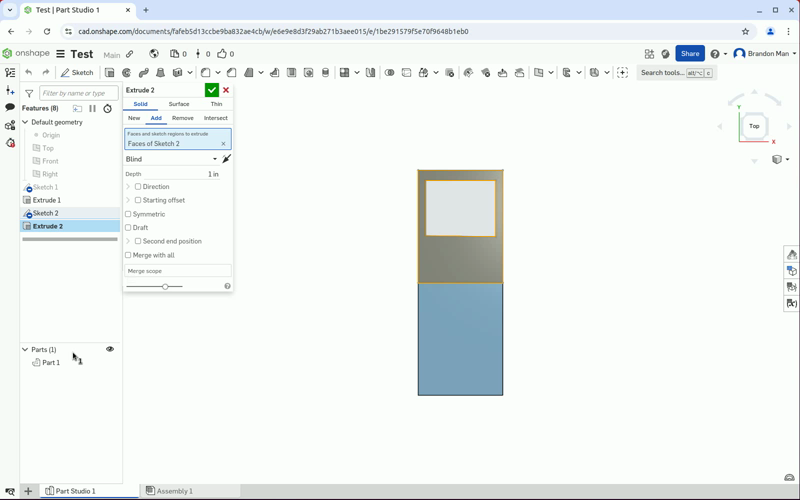
mouse_move(143, 106)
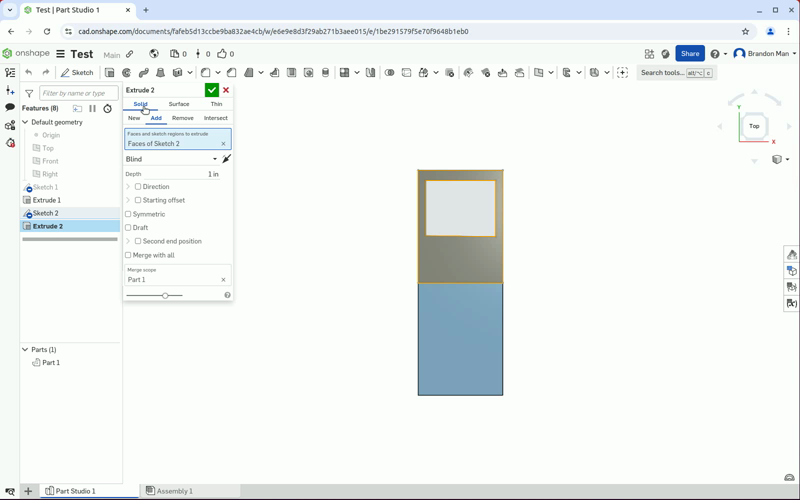
click(143, 106)
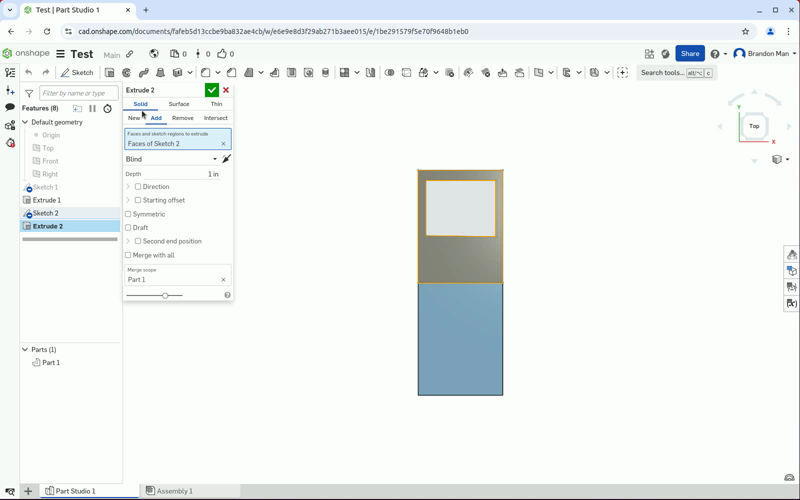
mouse_move(137, 120)
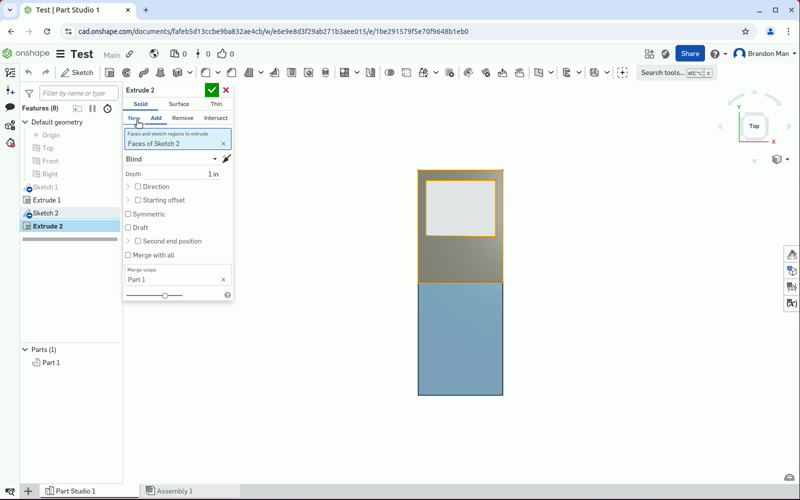
click(137, 120)
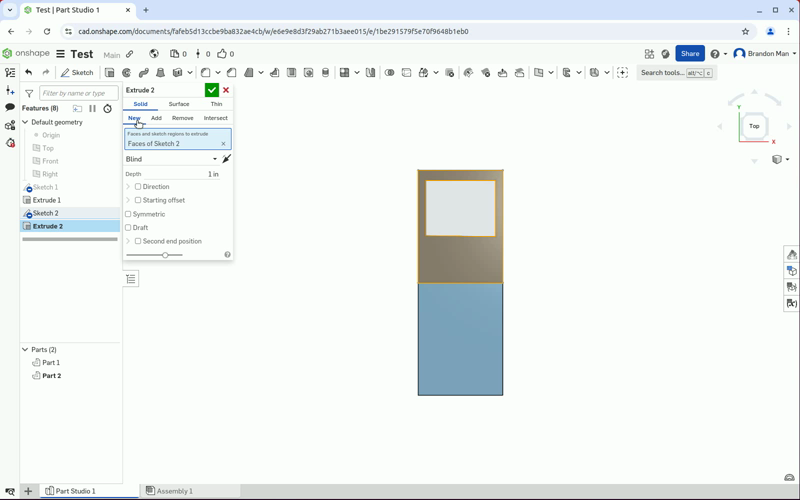
key(tab, 4)
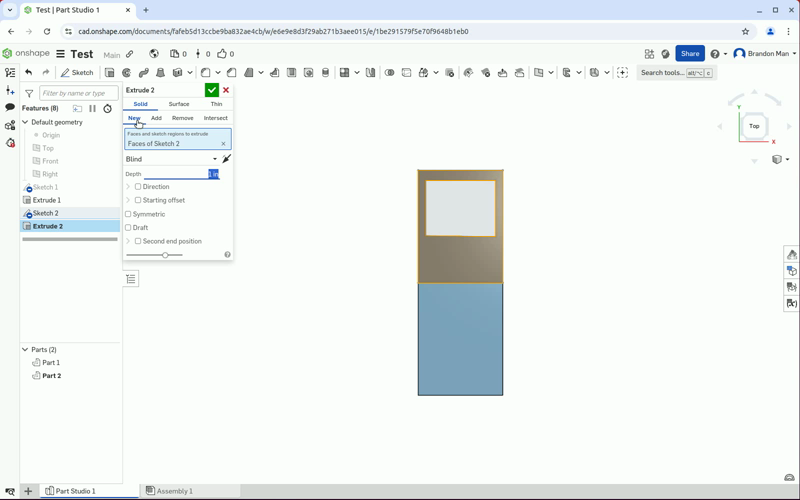
text(1.444)
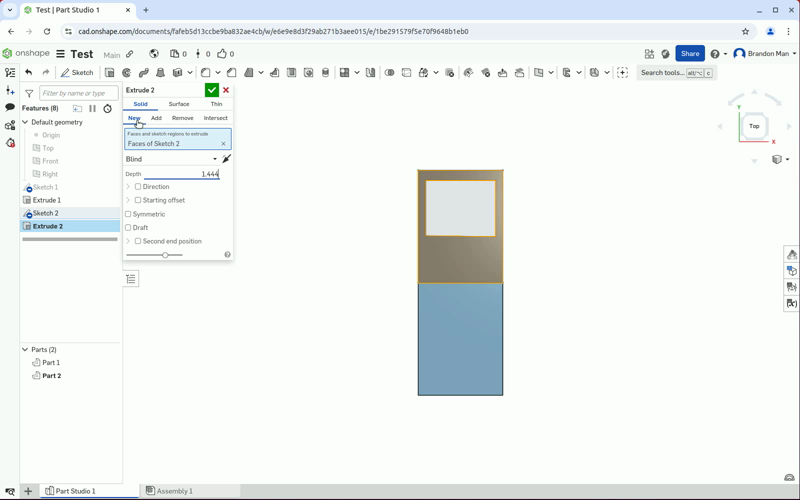
key(enter)
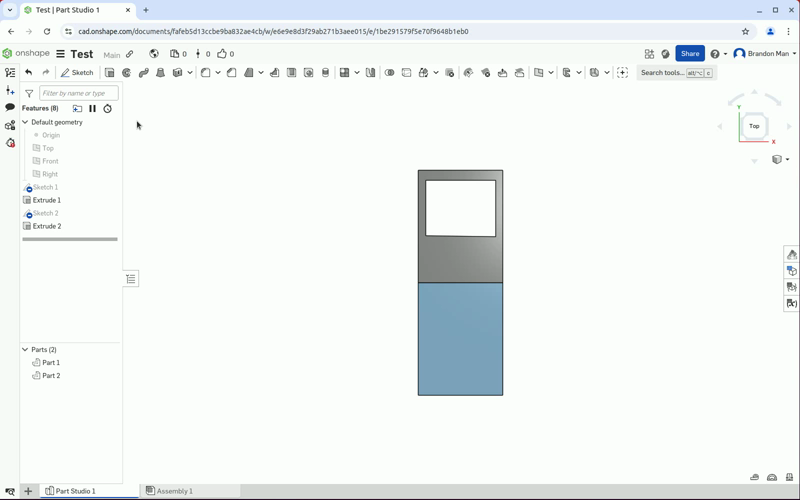
key(shift+h)
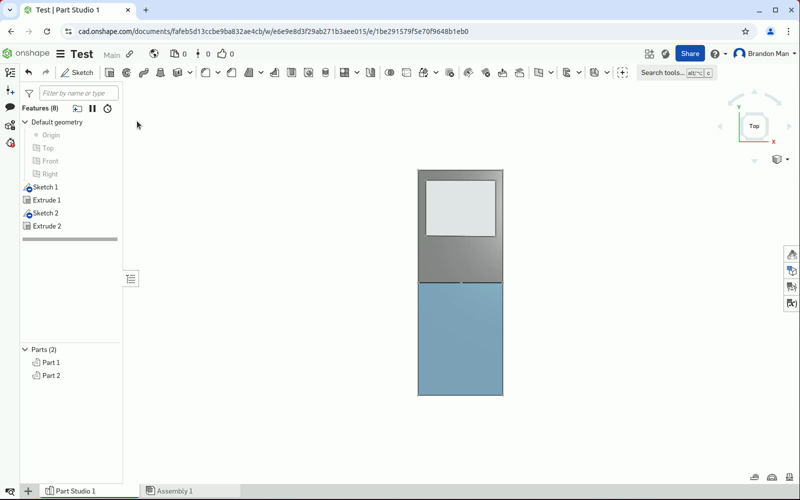
key(shift+h)
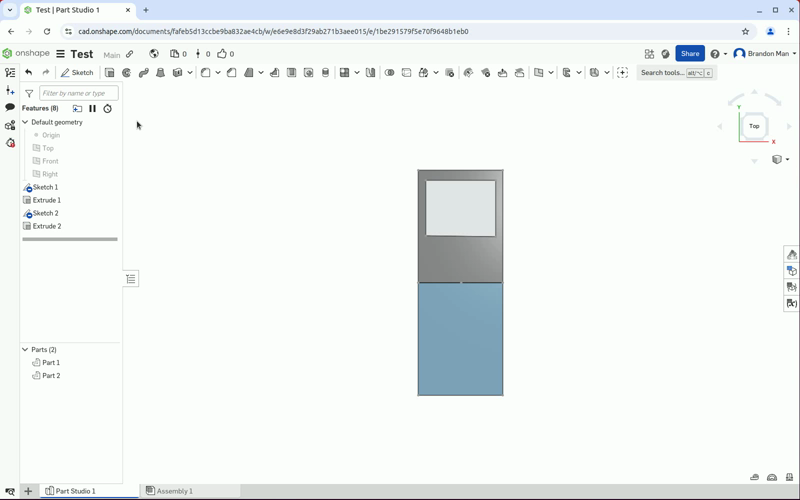
key(shift+7)
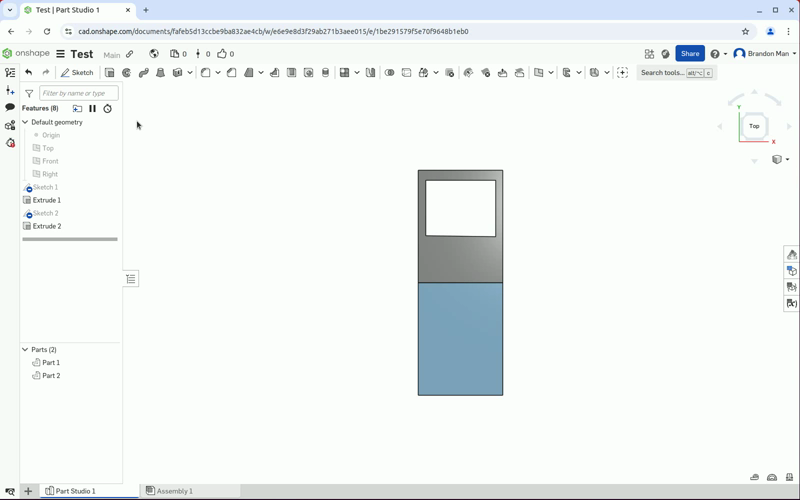
key(up, 3)
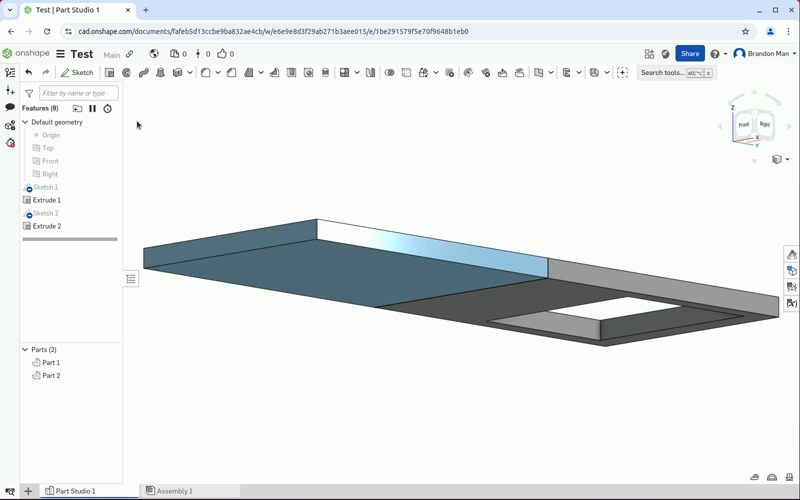
key(left, 3)
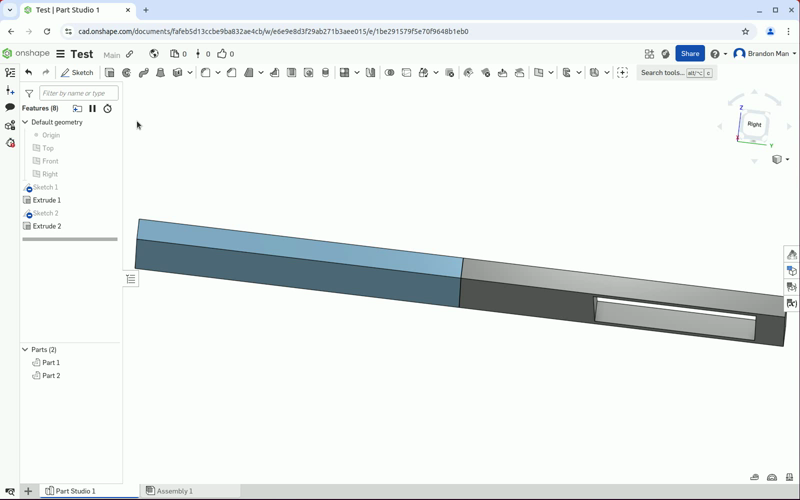
key(right, 3)
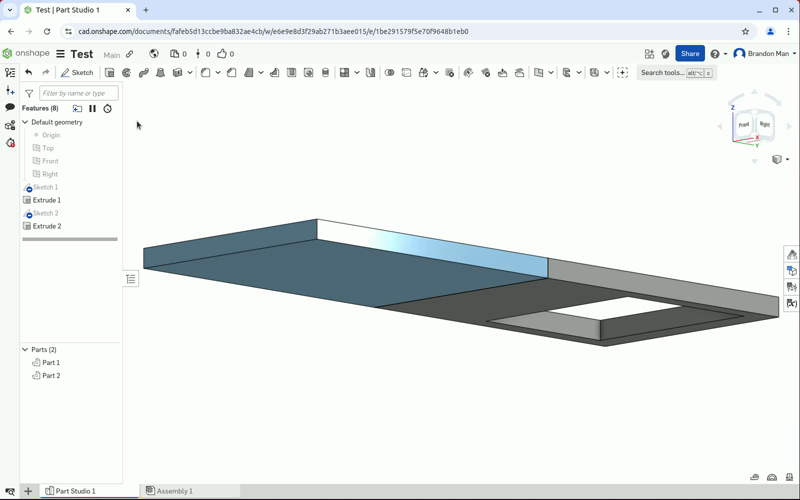
key(down, 3)
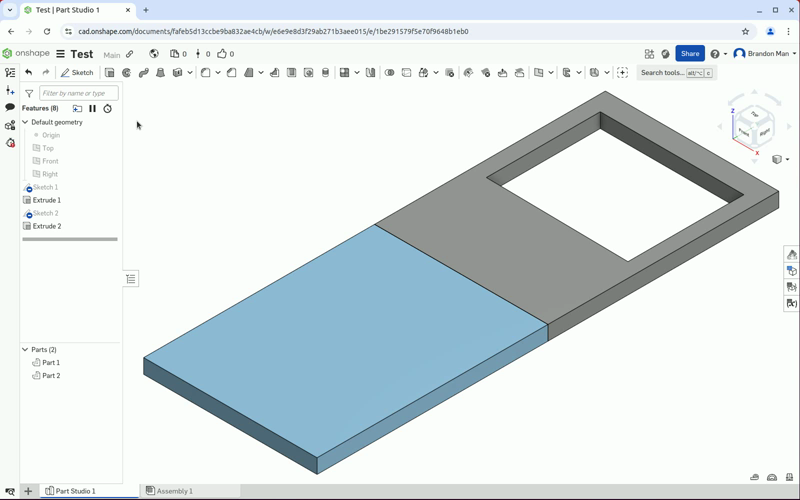
mouse_move(73, 189)
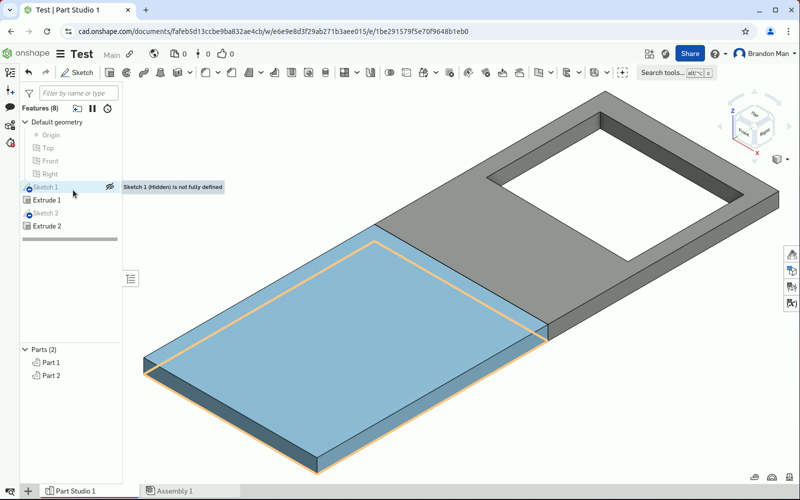
click(73, 189)